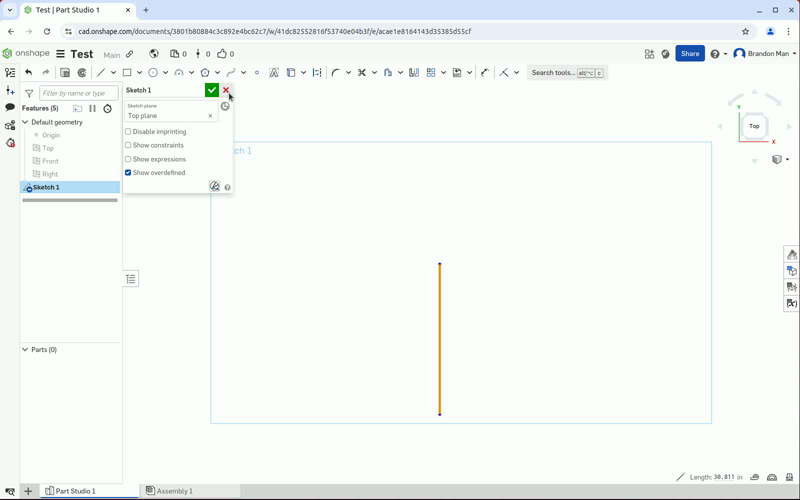
key(shift+h)
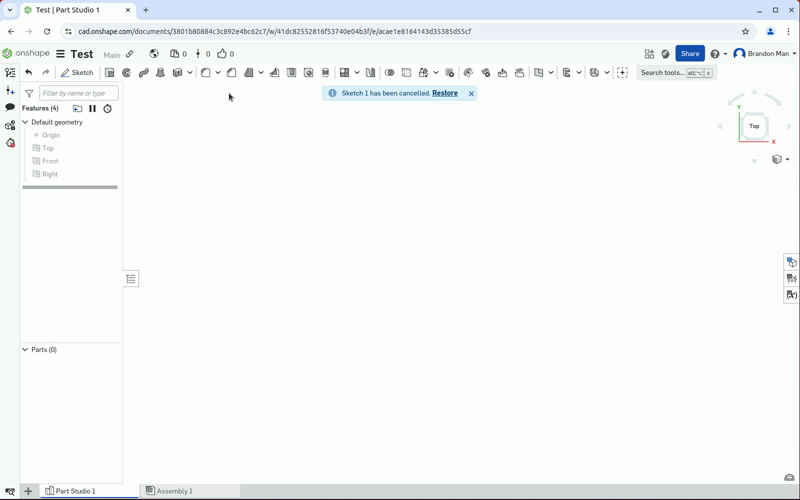
mouse_move(73, 352)
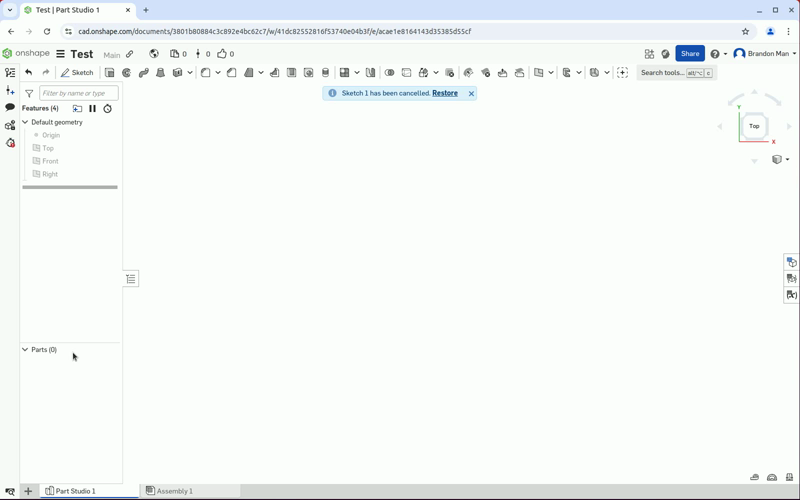
key(y)
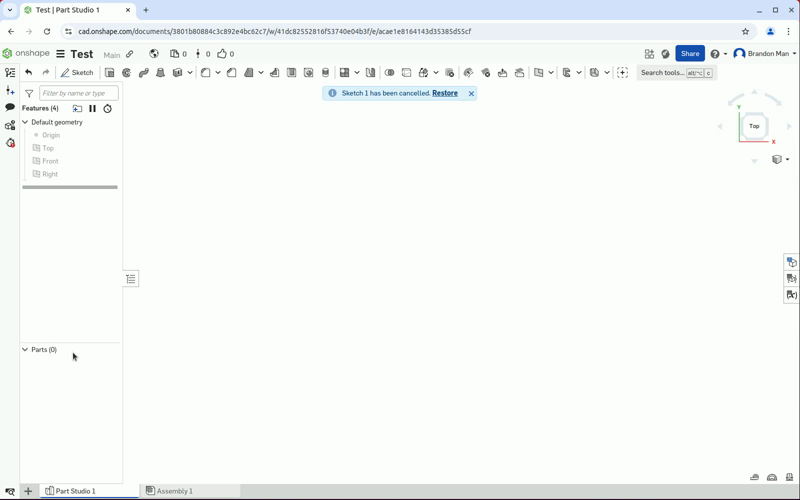
key(shift+p)
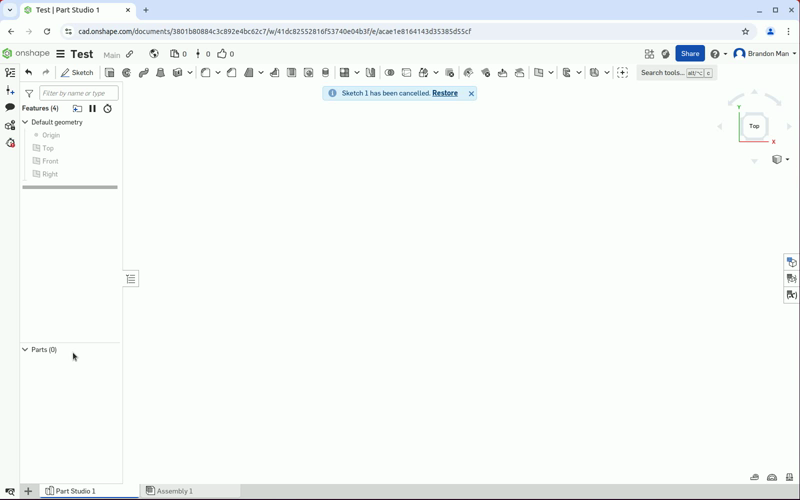
key(space)
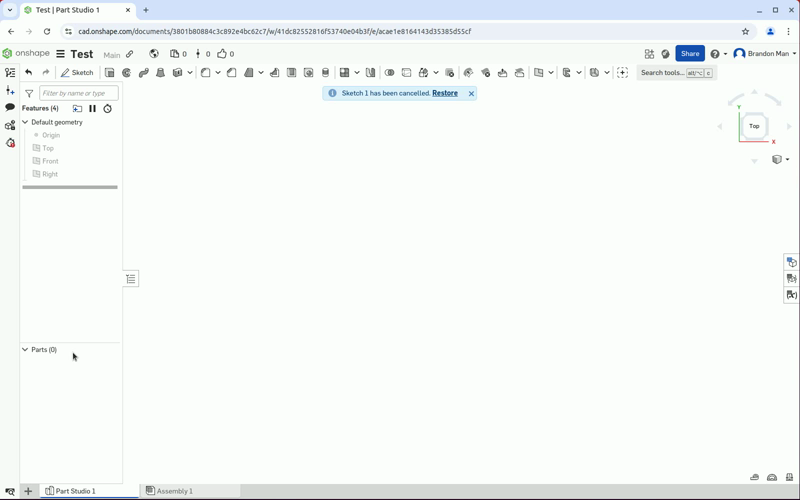
key_down(shift)
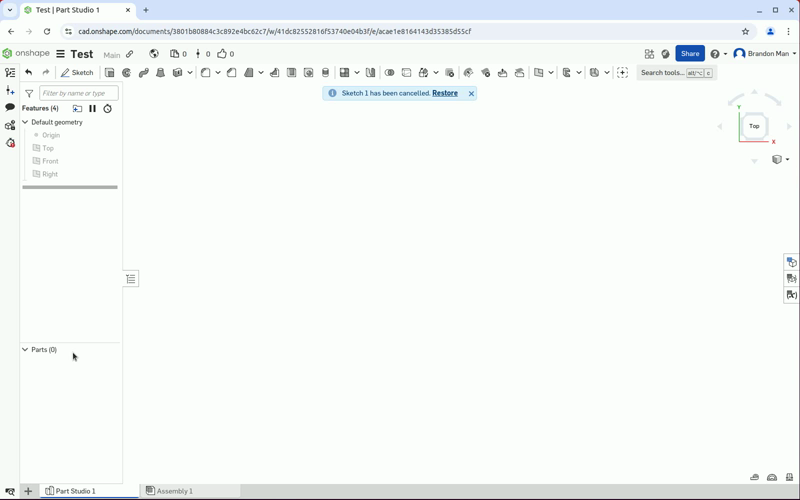
key(up)
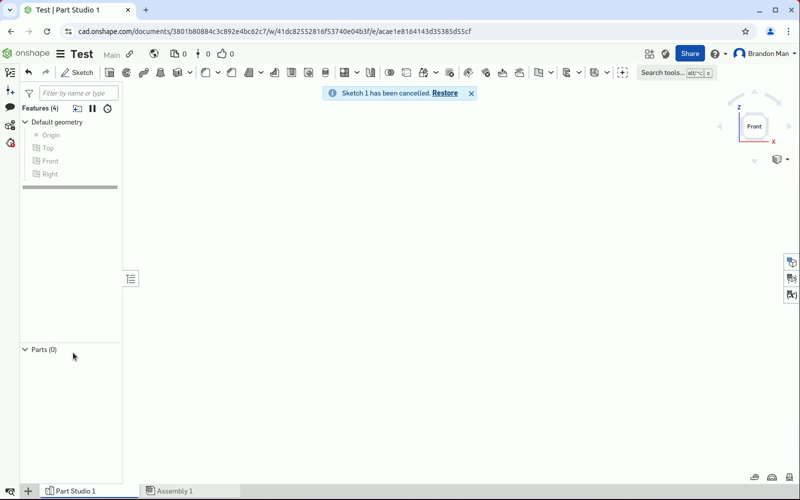
key_up(shift)
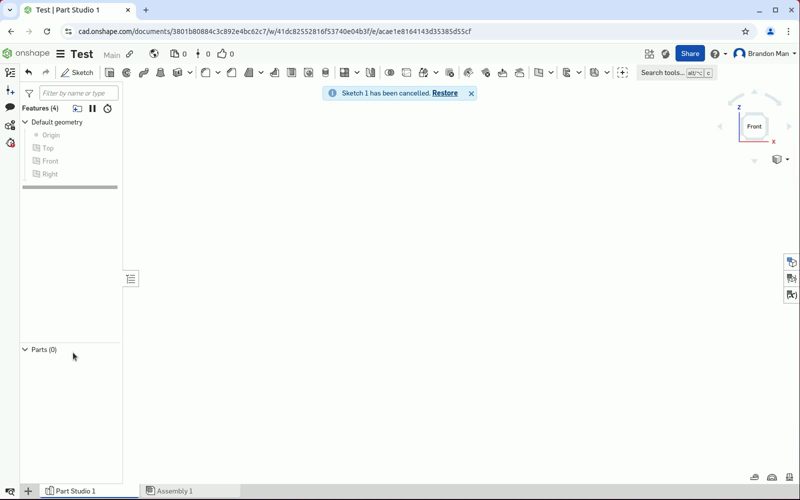
mouse_move(73, 352)
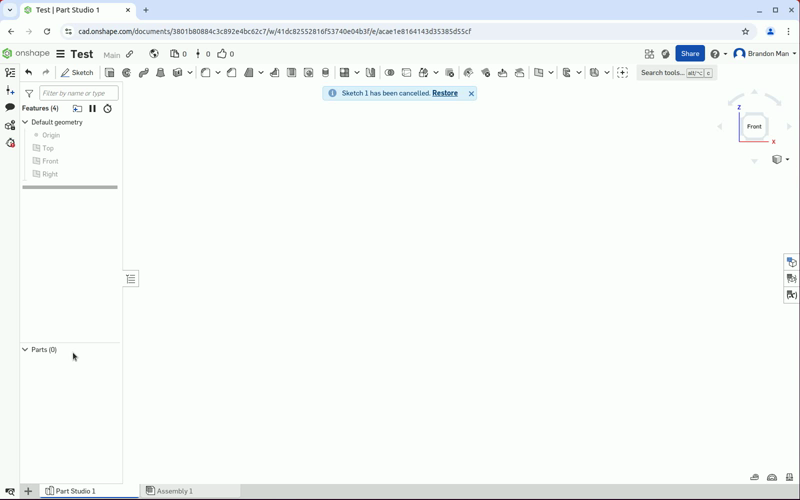
key(shift+y)
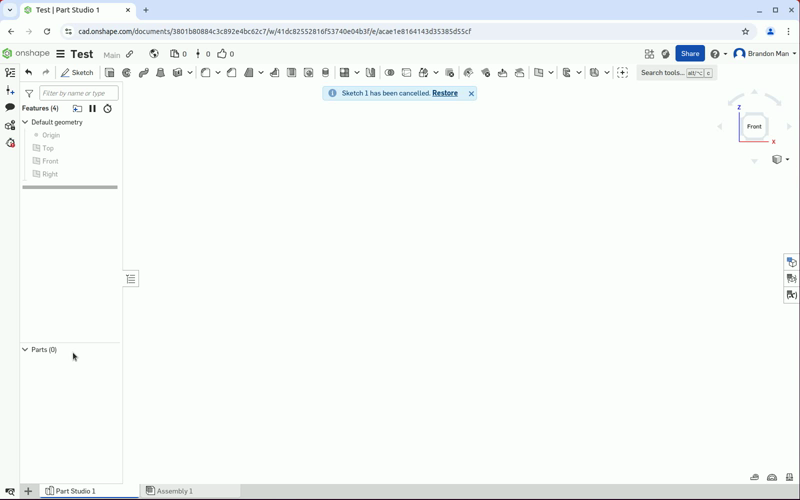
key(shift+s)
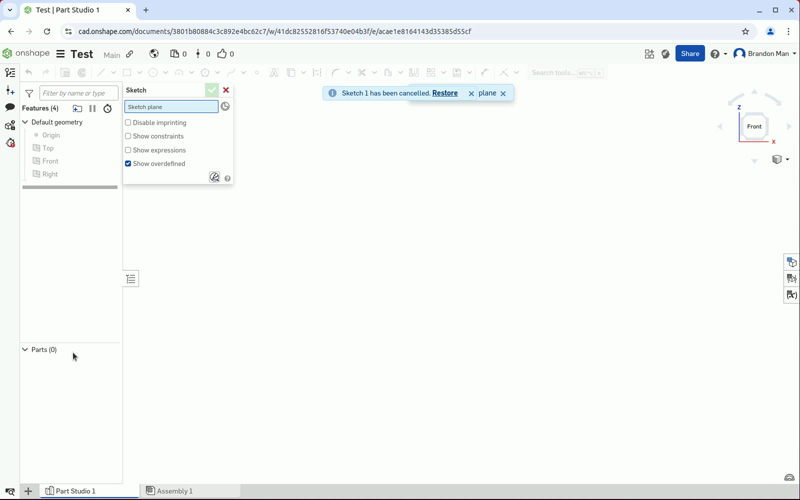
mouse_move(73, 163)
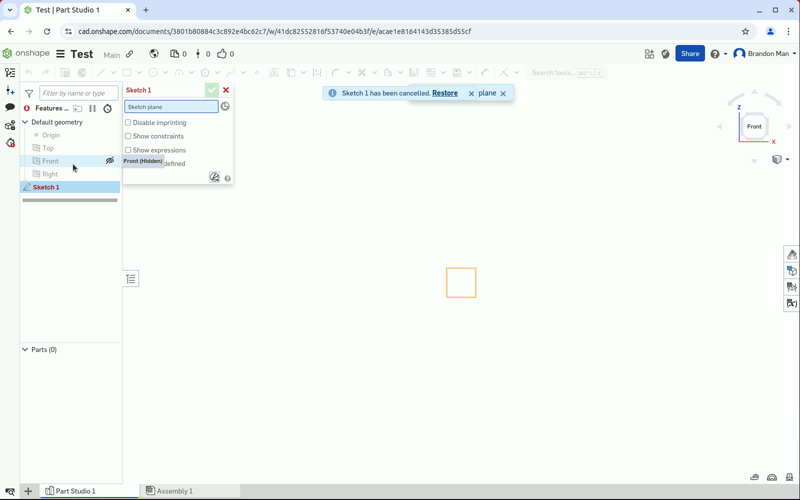
click(73, 163)
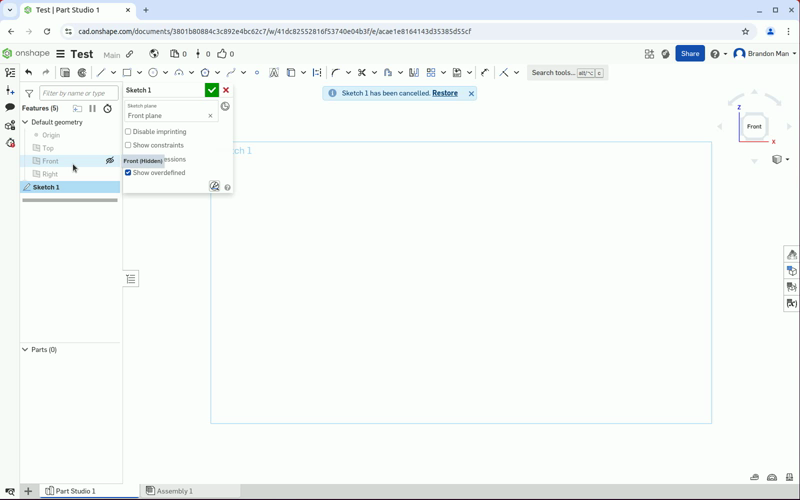
mouse_move(73, 352)
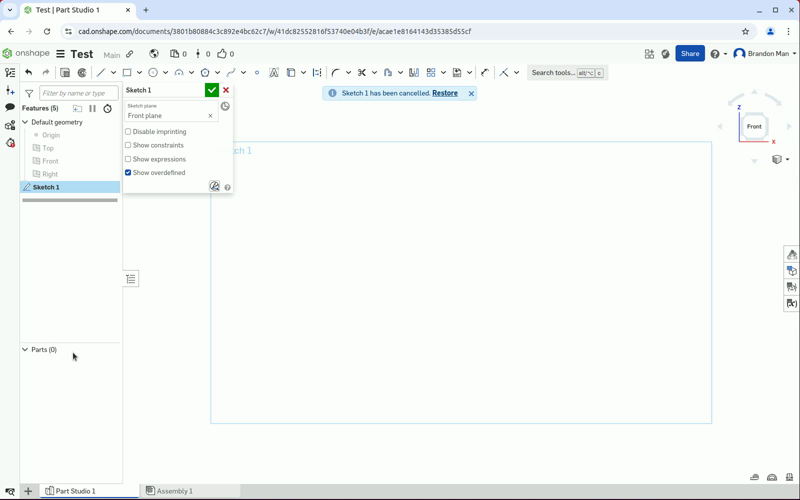
key(y)
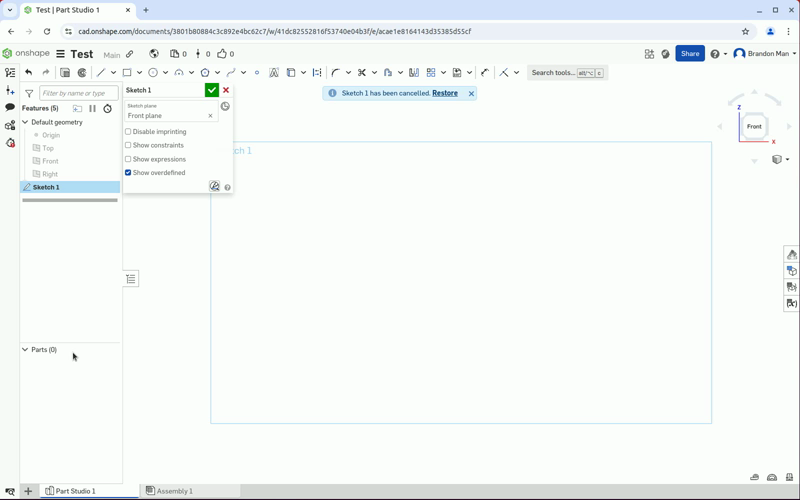
key(l)
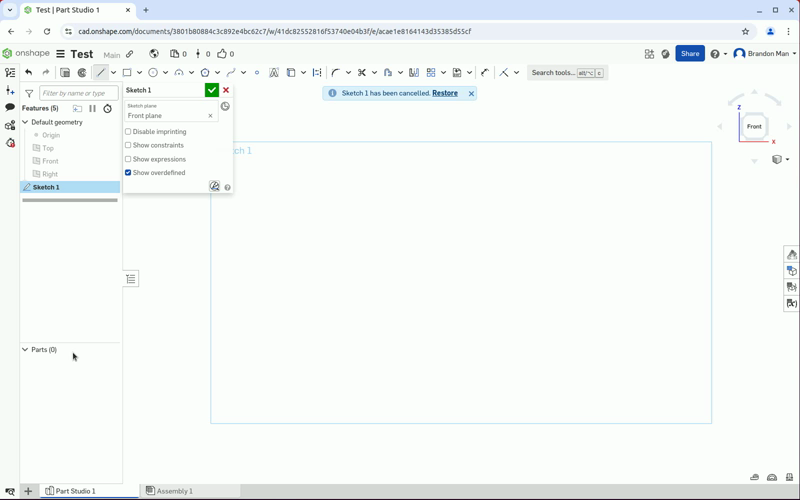
key_down(shift)
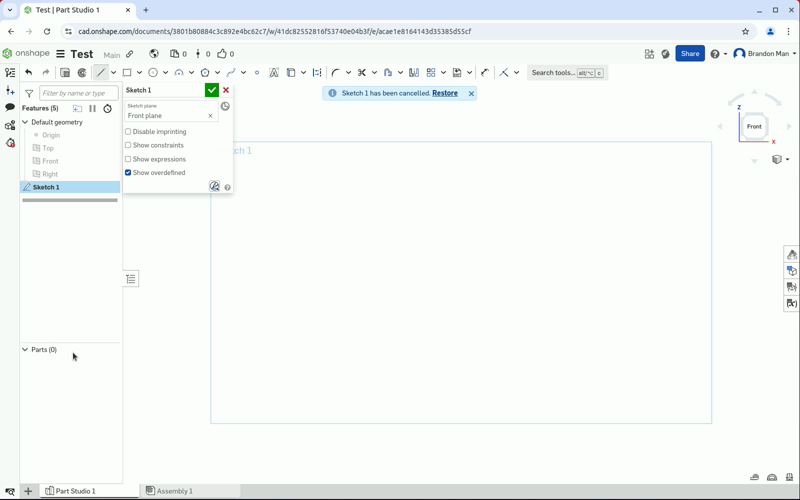
mouse_move(460, 353)
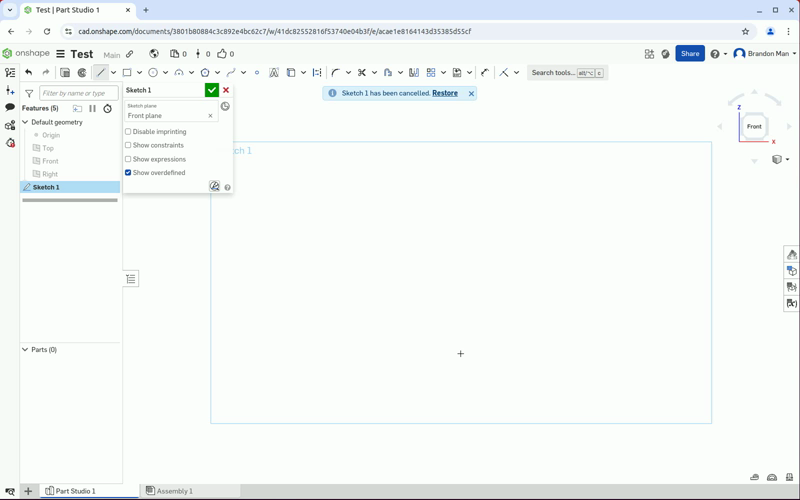
click(460, 353)
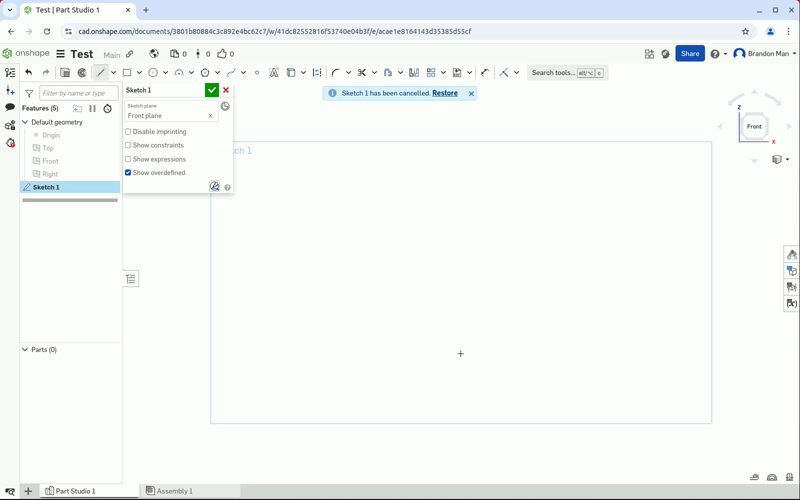
key_up(shift)
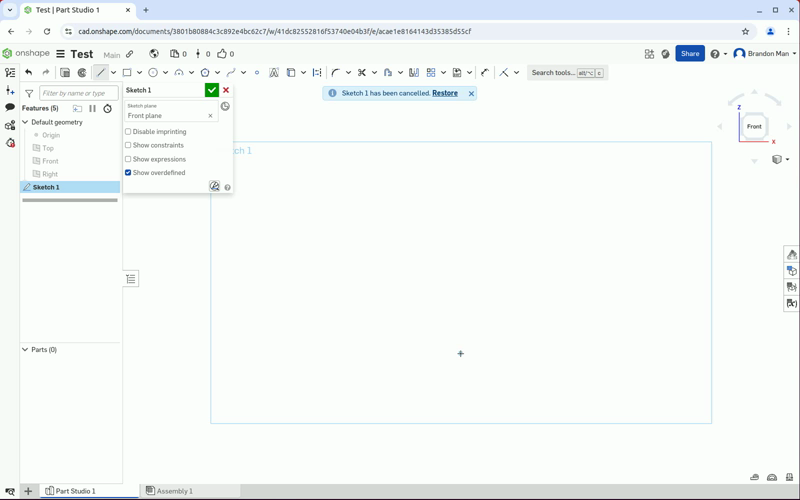
key_down(shift)
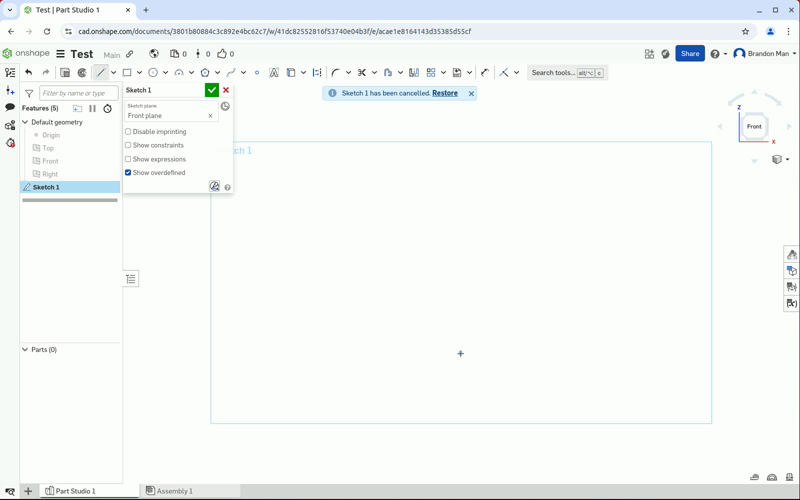
mouse_move(490, 353)
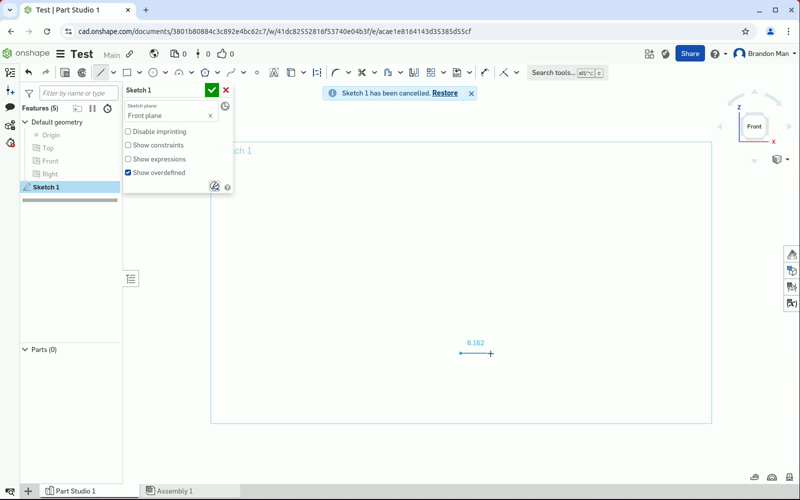
mouse_move(518, 353)
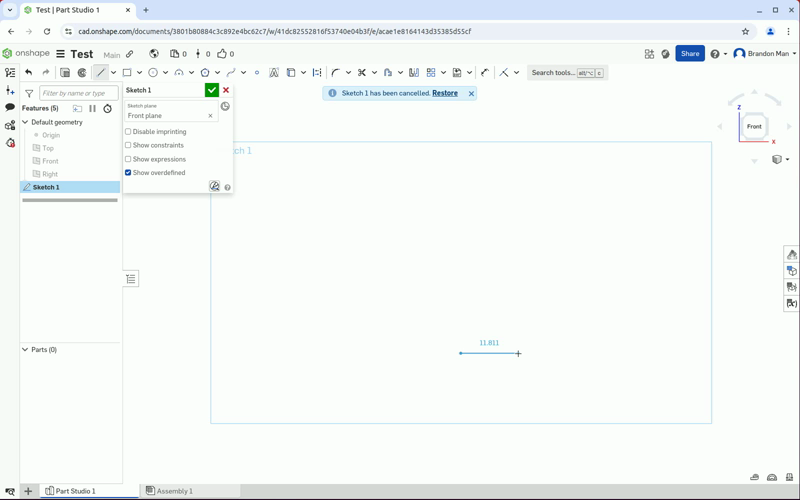
click(518, 353)
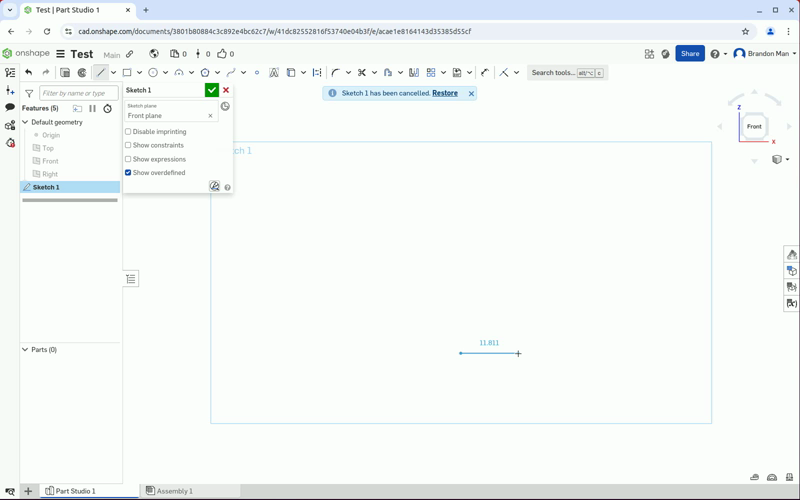
key_up(shift)
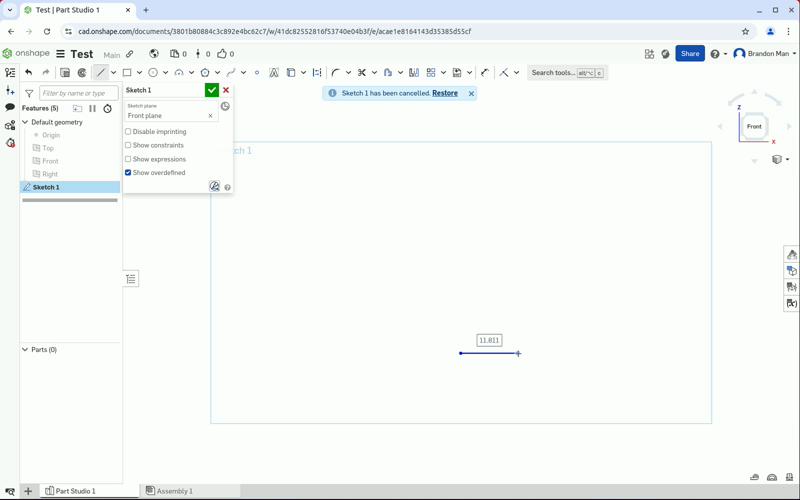
key_down(shift)
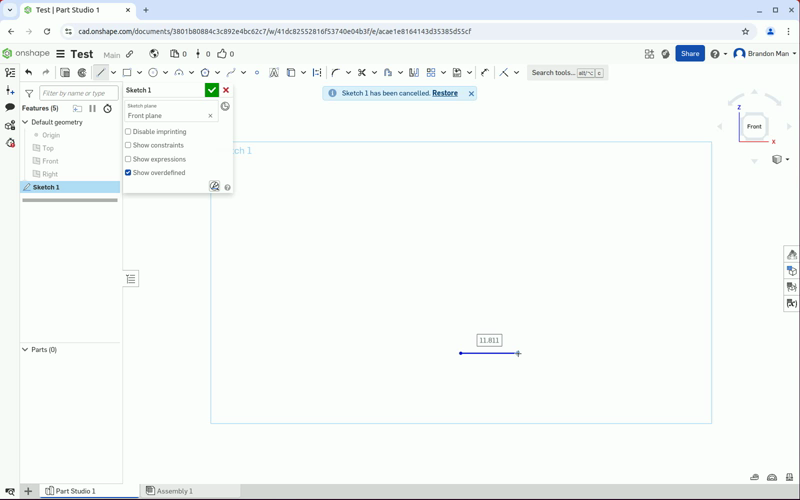
mouse_move(548, 353)
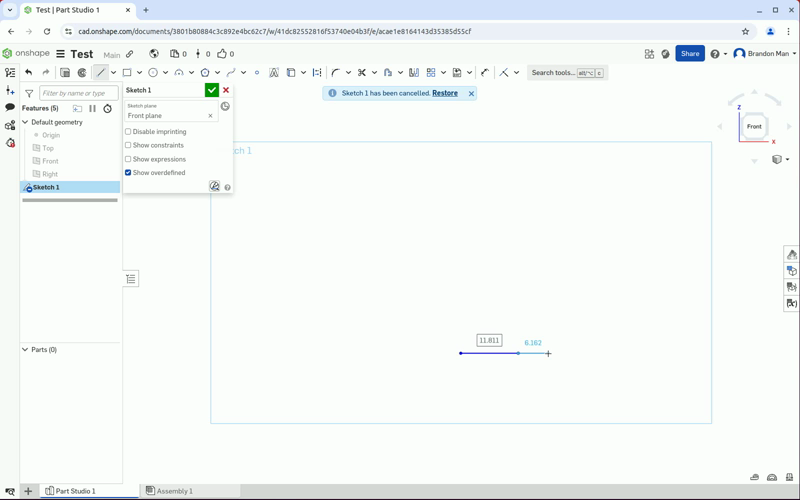
mouse_move(518, 328)
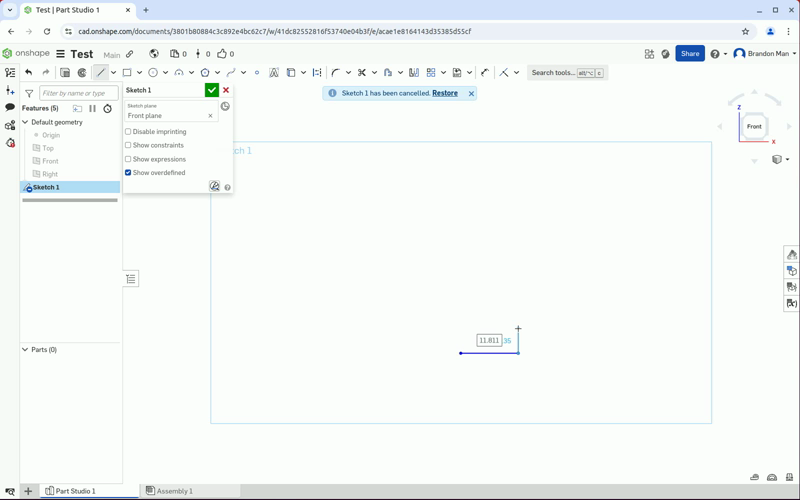
click(518, 328)
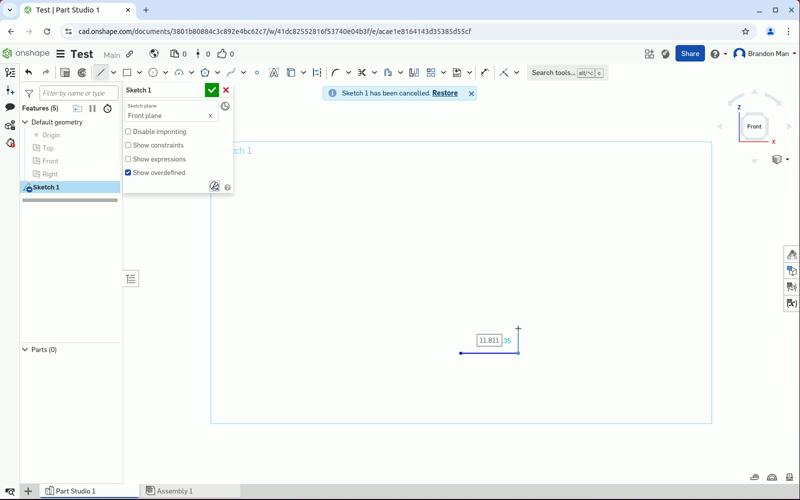
key_up(shift)
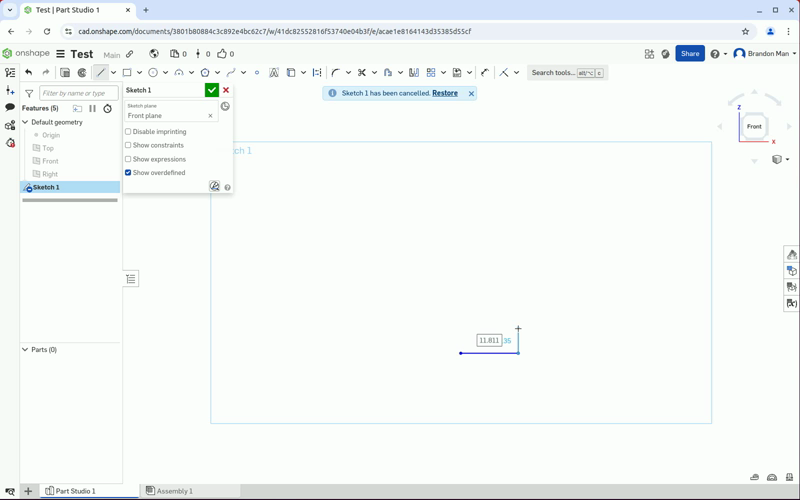
key_down(shift)
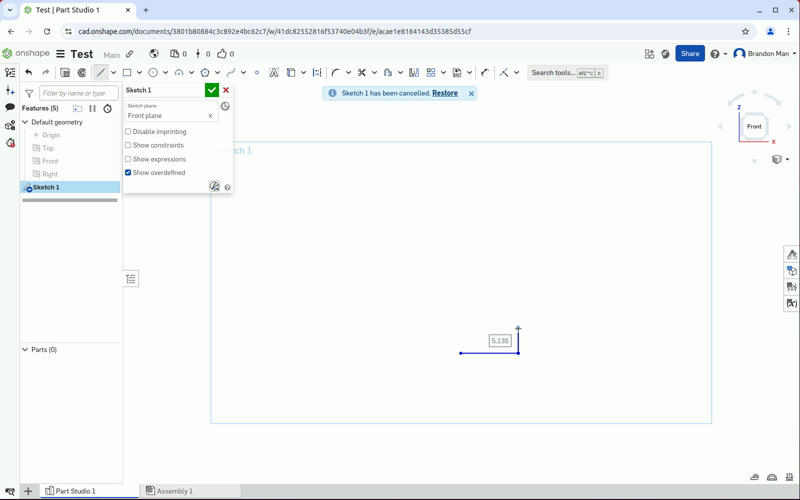
mouse_move(548, 328)
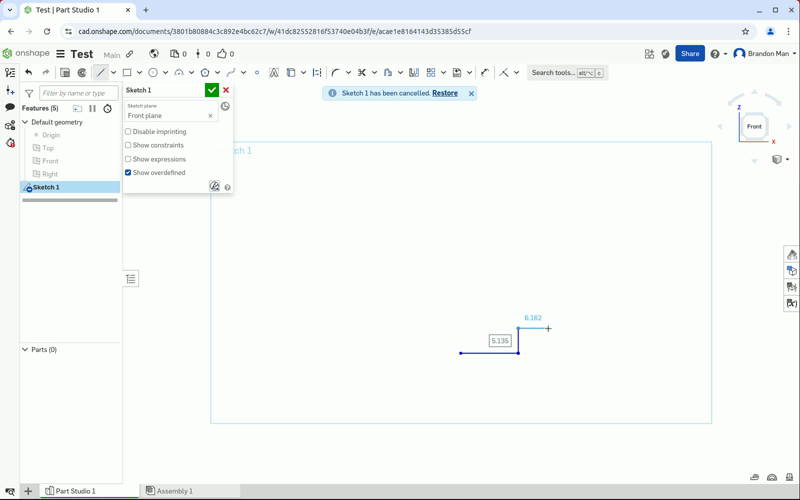
mouse_move(541, 328)
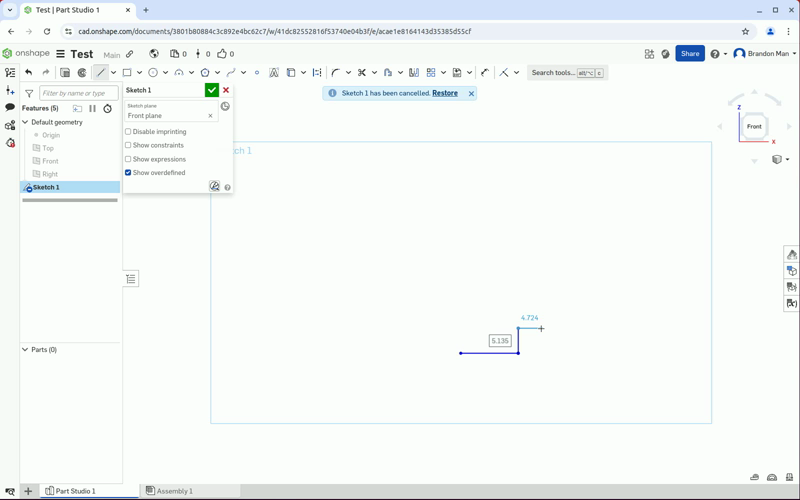
click(541, 328)
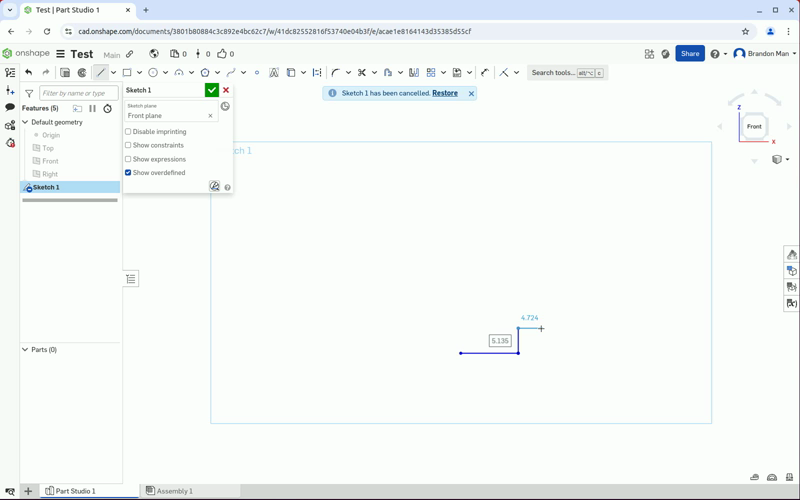
key_up(shift)
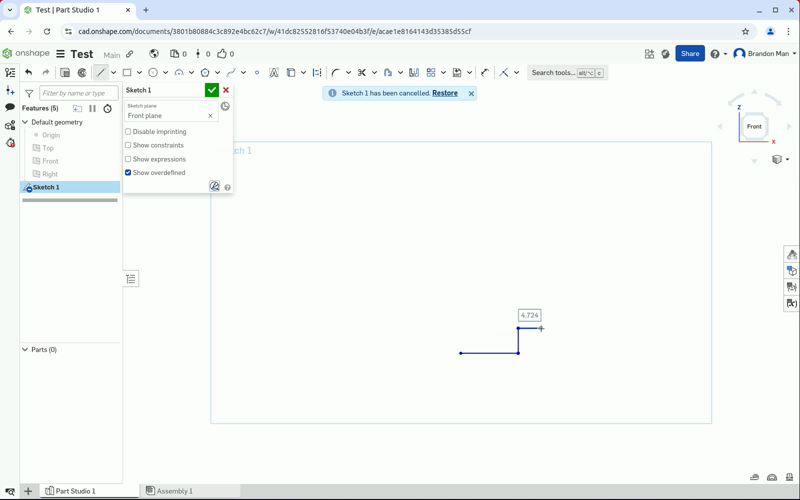
key_down(shift)
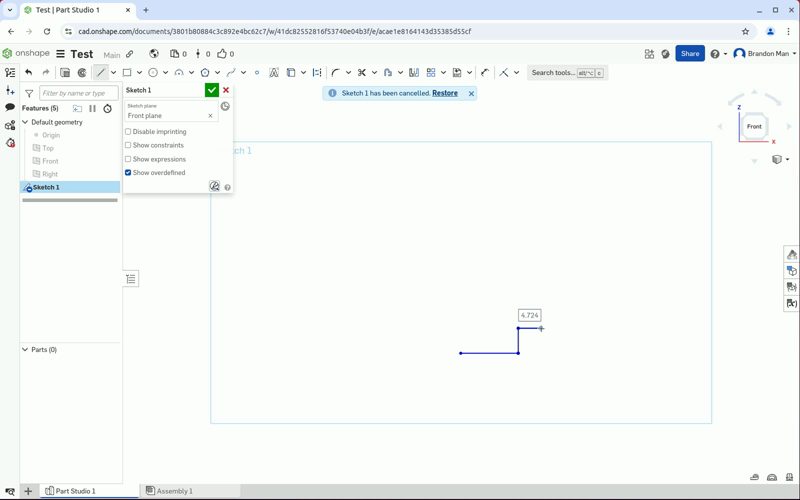
mouse_move(541, 246)
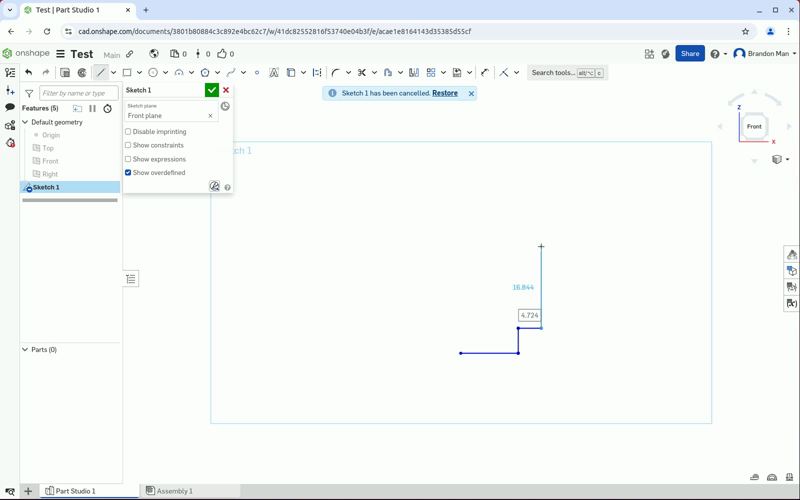
click(541, 246)
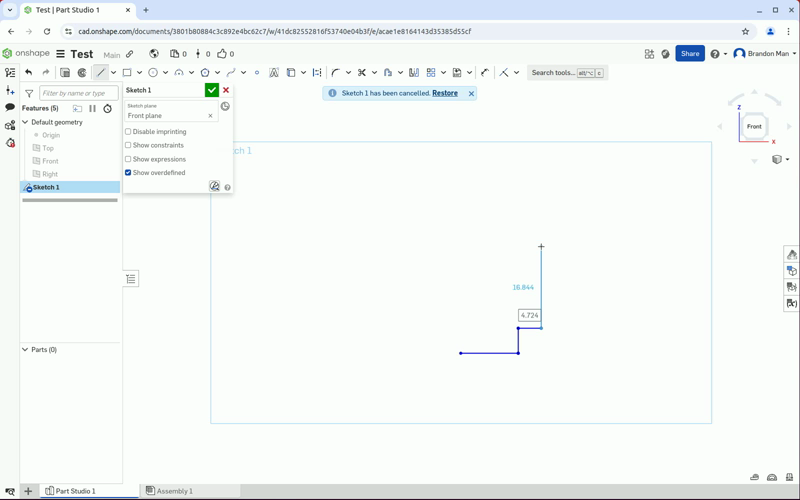
key_up(shift)
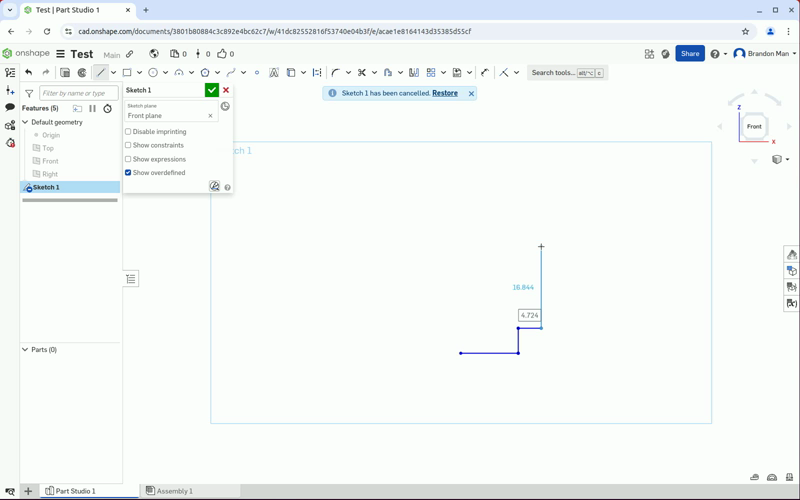
key_down(shift)
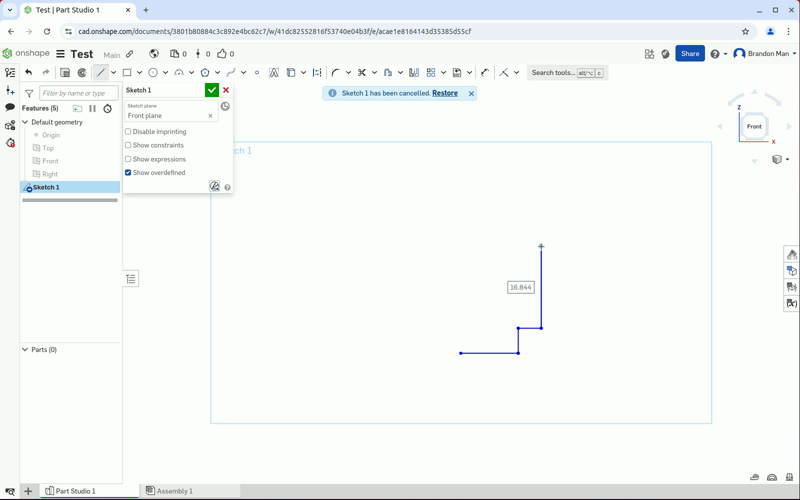
mouse_move(571, 246)
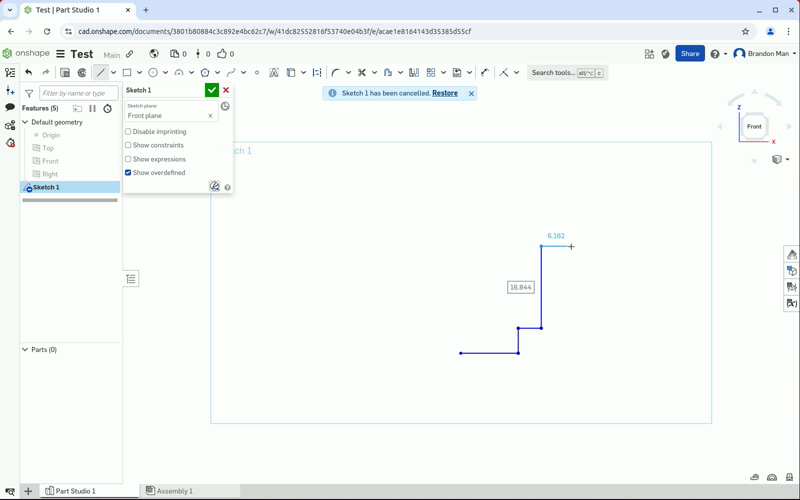
mouse_move(503, 246)
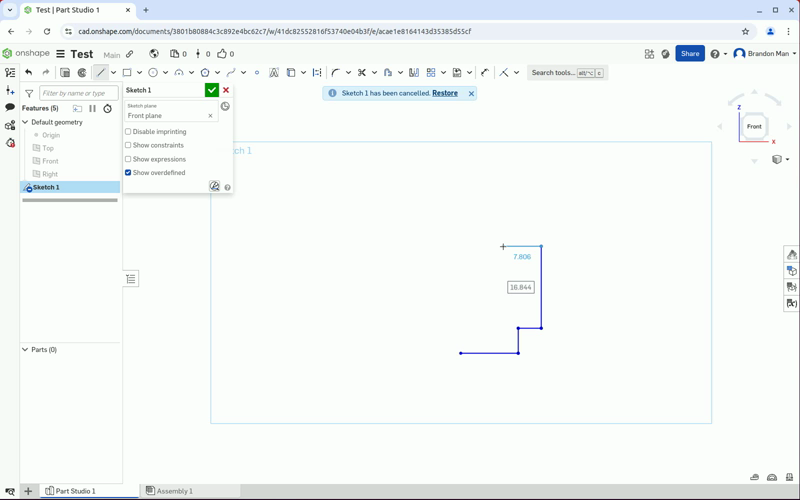
click(503, 246)
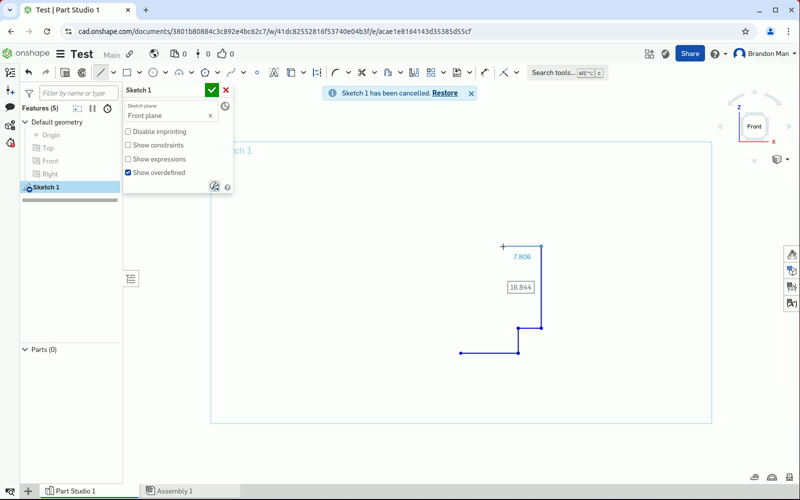
key_up(shift)
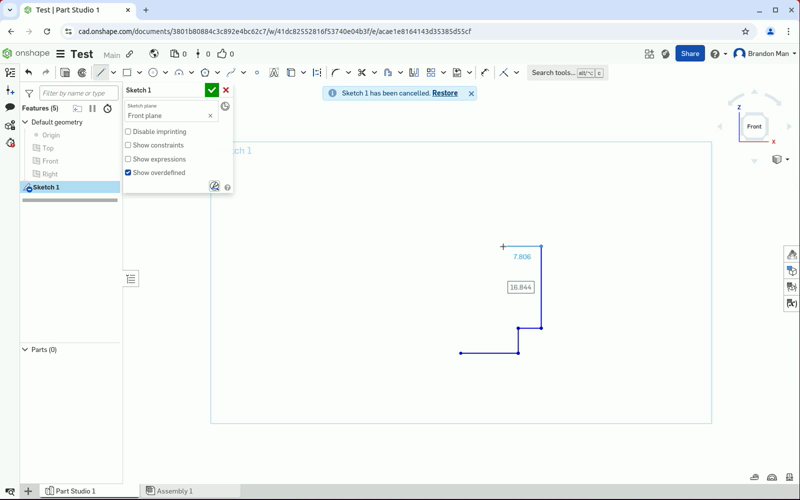
key_down(shift)
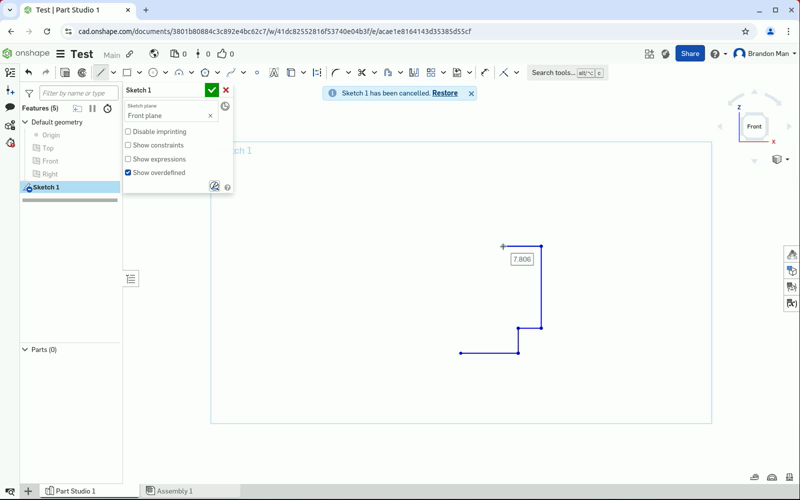
mouse_move(533, 246)
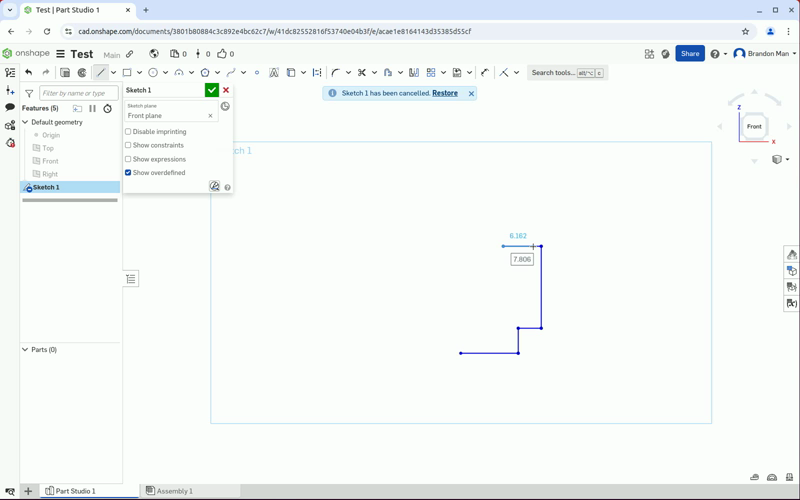
mouse_move(503, 213)
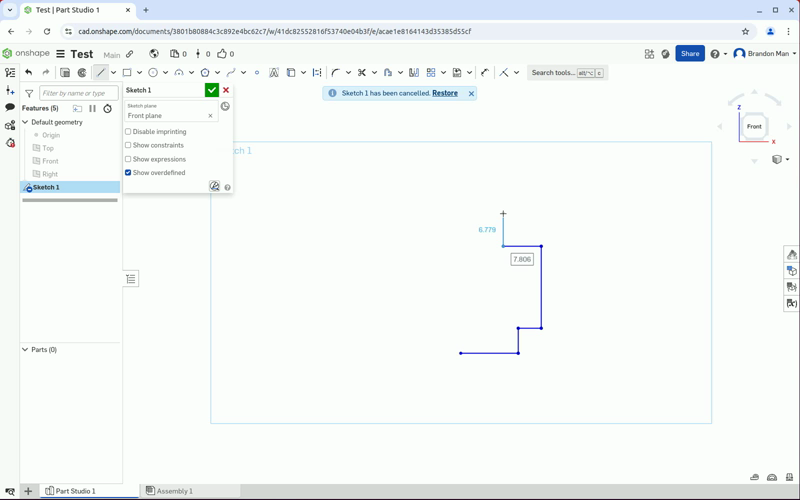
click(503, 213)
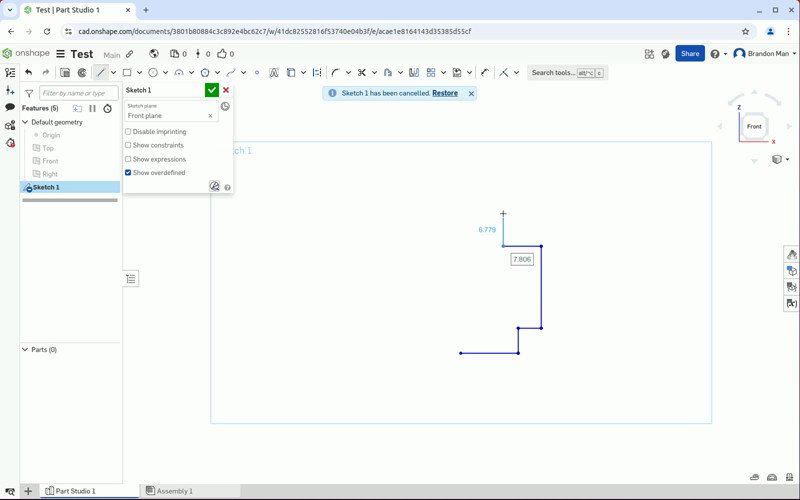
key_up(shift)
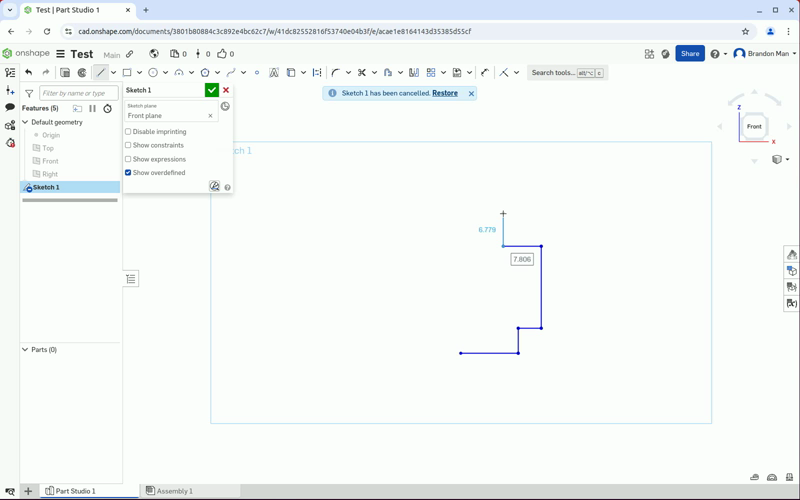
key_down(shift)
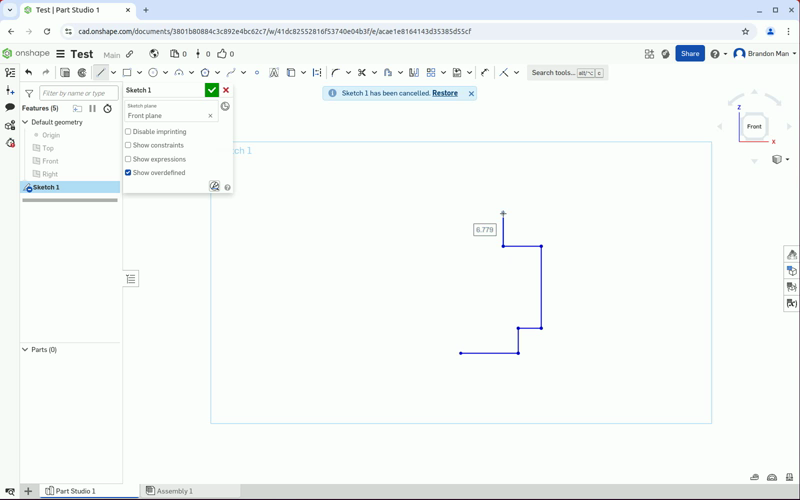
mouse_move(533, 213)
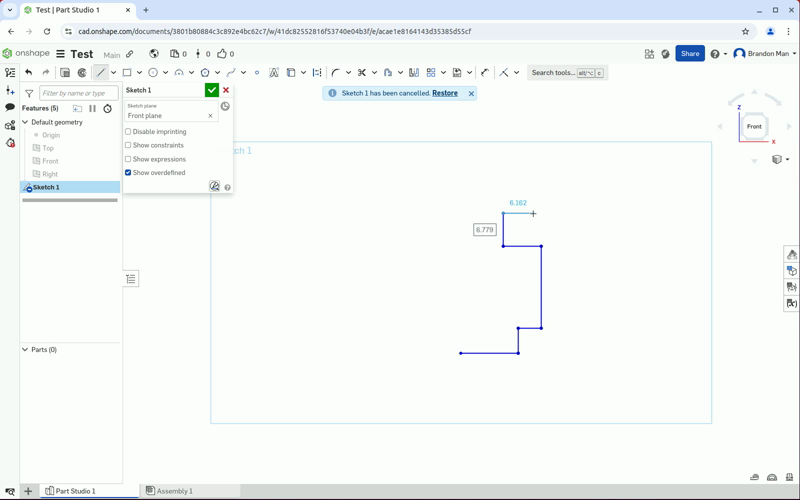
mouse_move(460, 171)
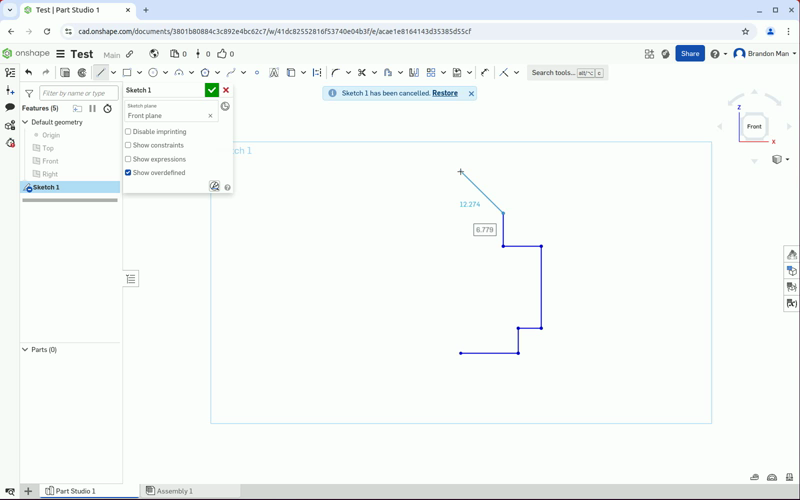
click(460, 171)
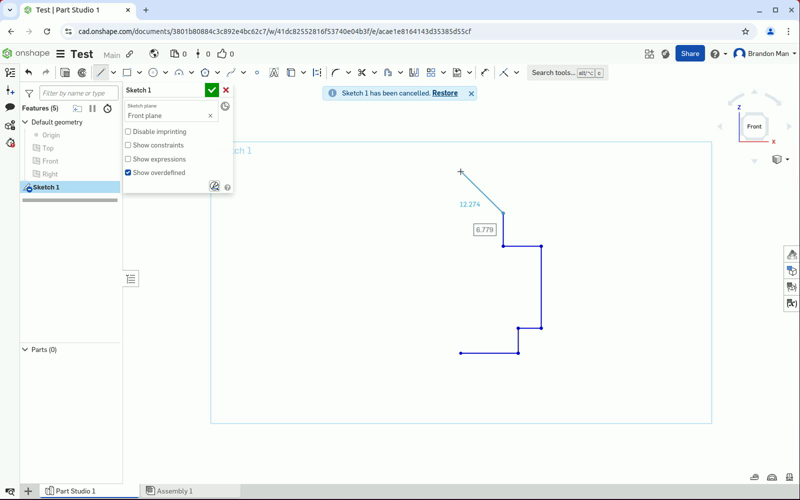
key_up(shift)
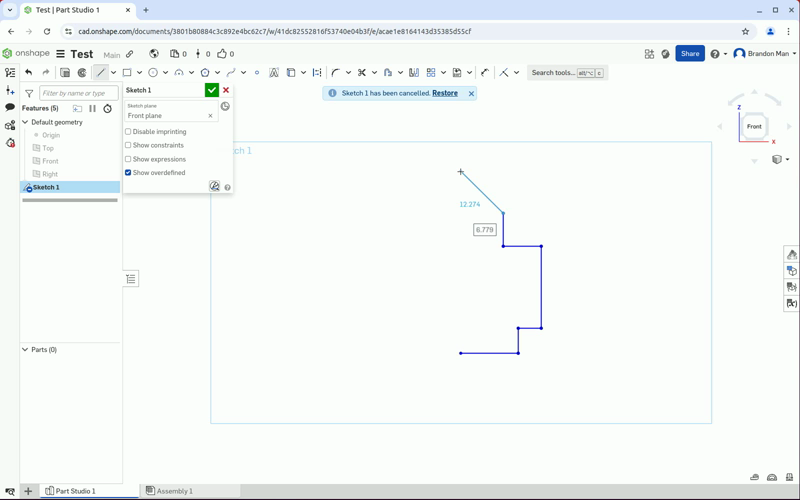
key_down(shift)
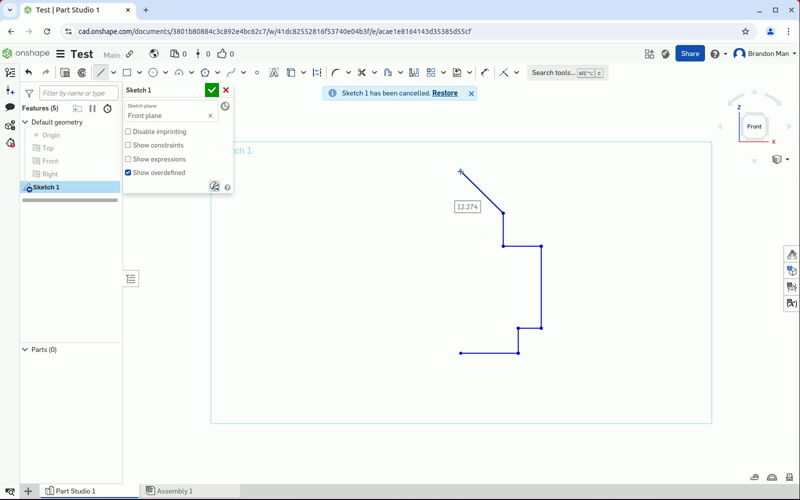
mouse_move(460, 353)
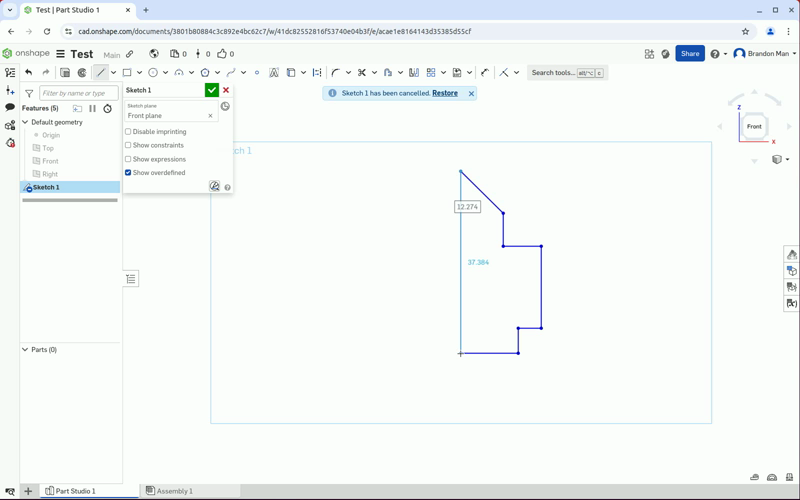
key_up(shift)
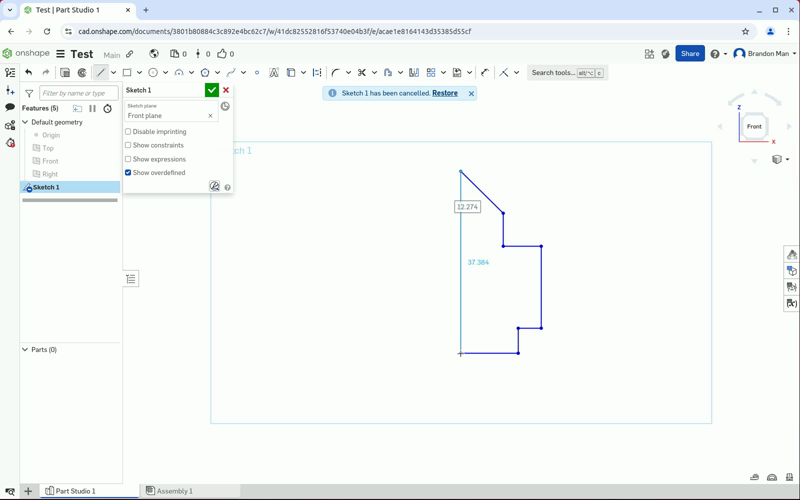
click(460, 353)
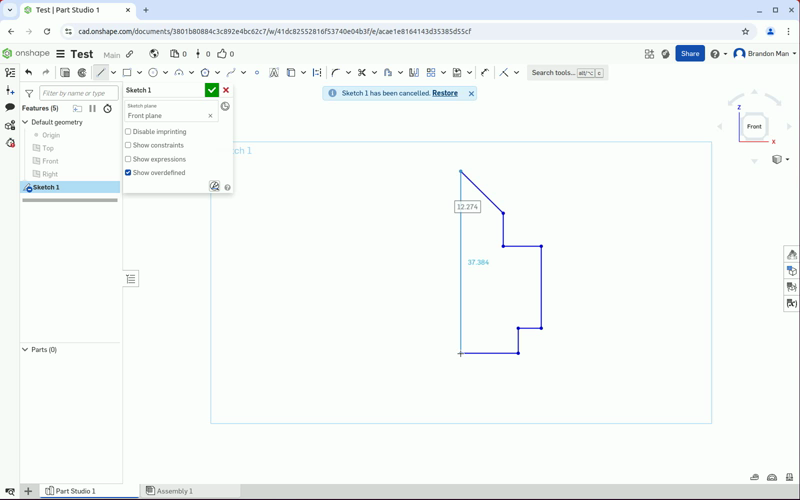
key(esc)
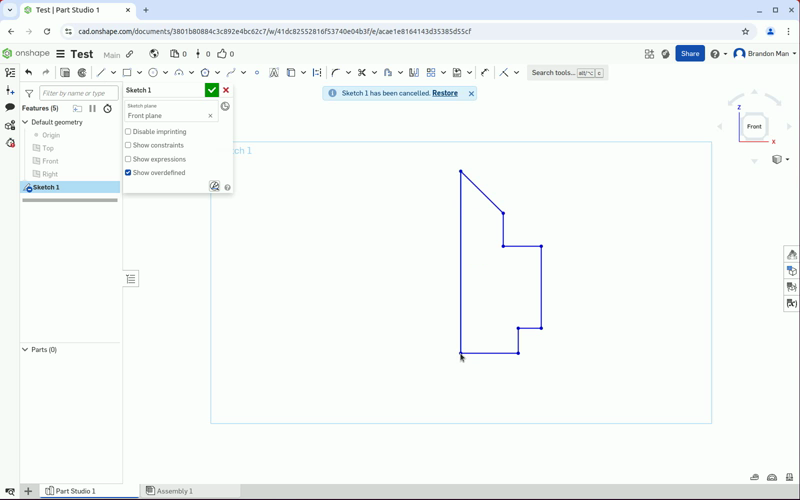
mouse_move(470, 249)
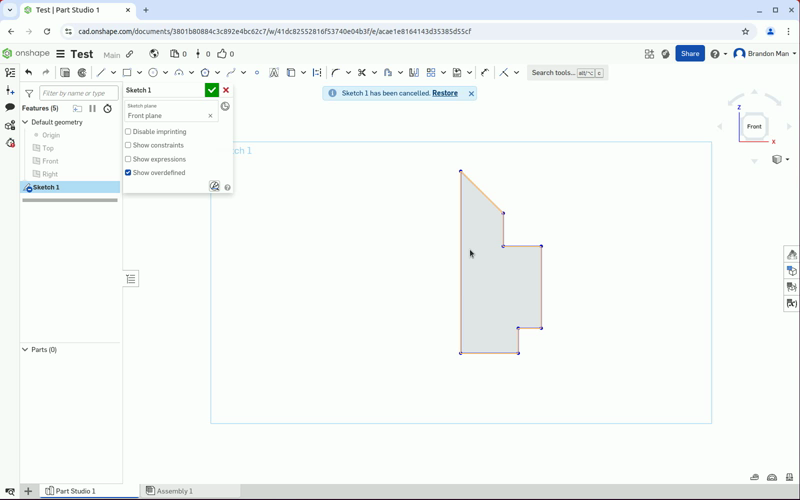
click(470, 249)
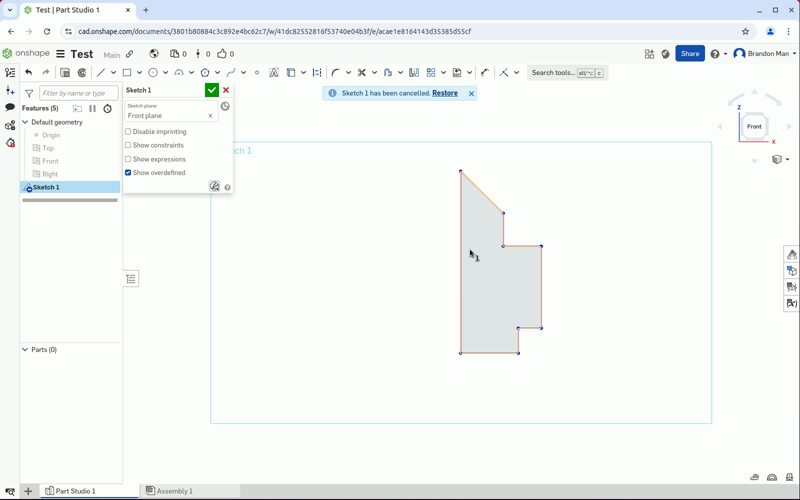
mouse_move(73, 352)
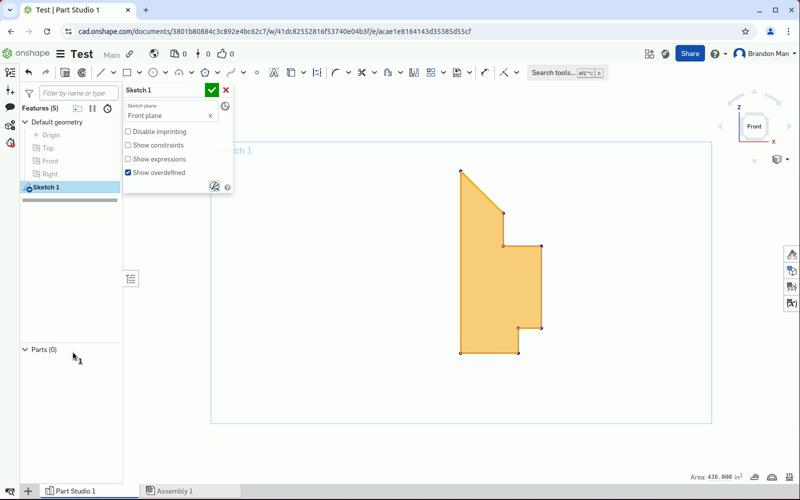
key(shift+y)
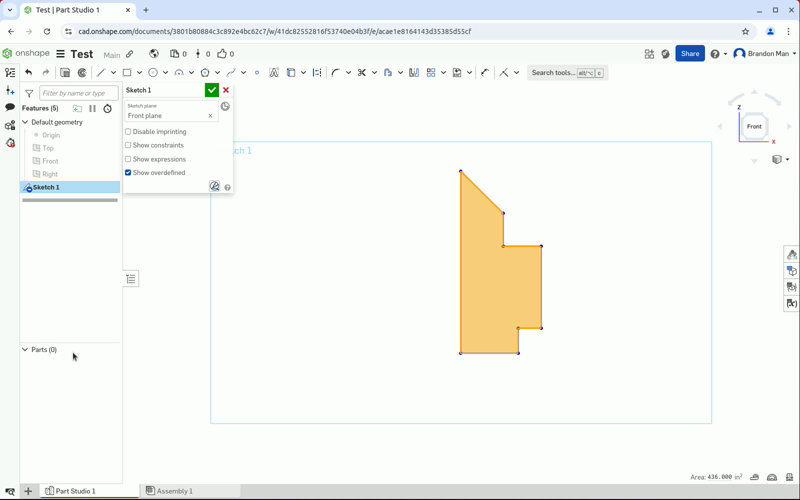
key(shift+e)
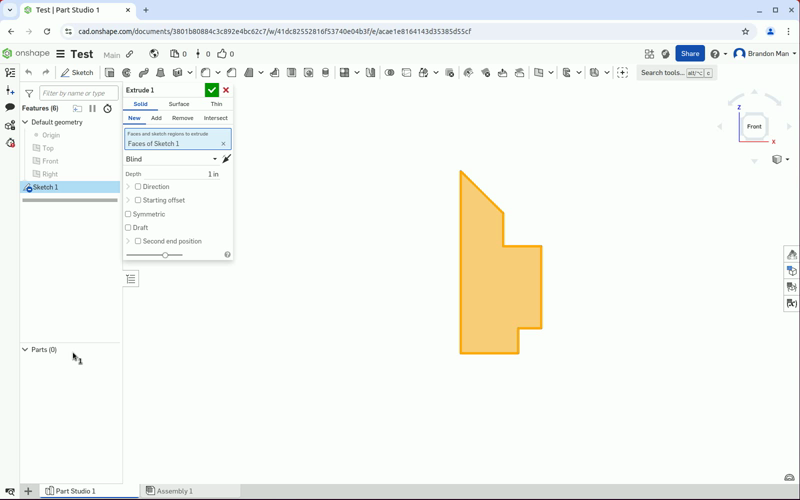
mouse_move(143, 106)
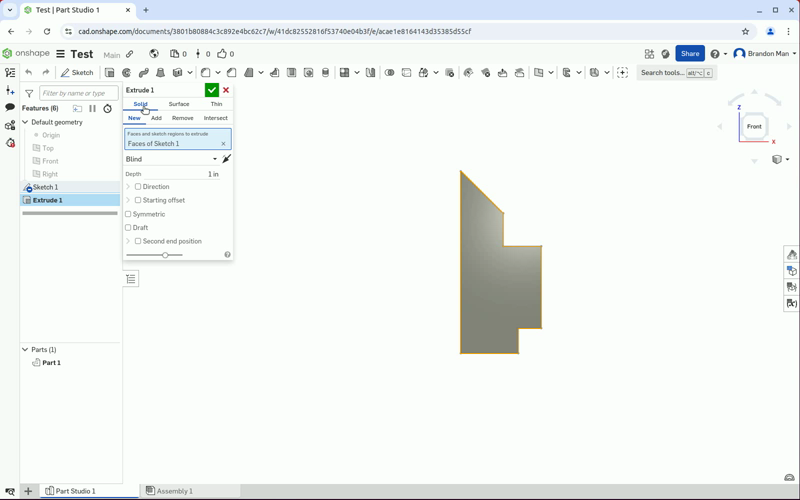
click(143, 106)
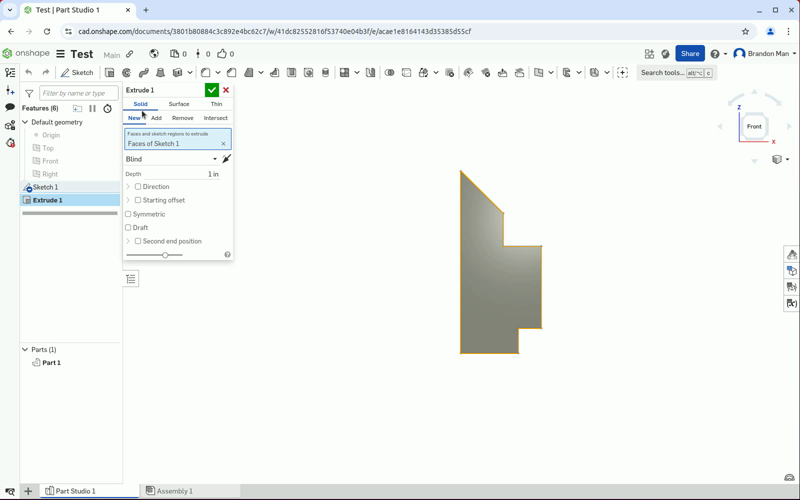
mouse_move(137, 120)
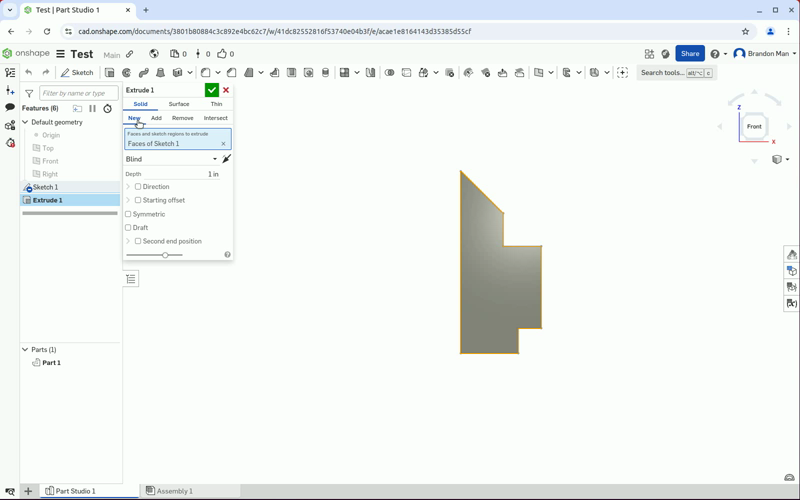
click(137, 120)
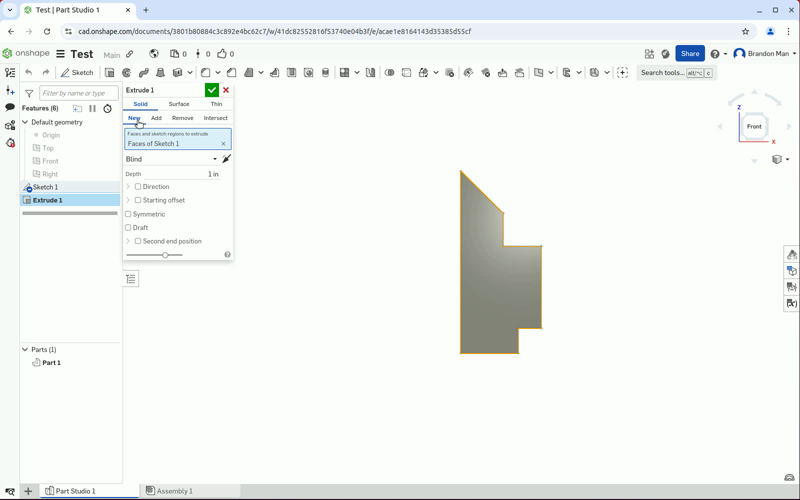
key(tab, 4)
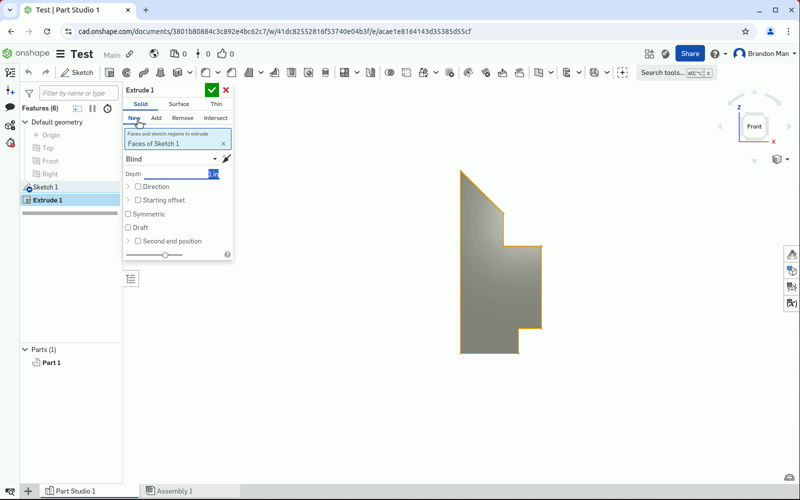
text(10.11)
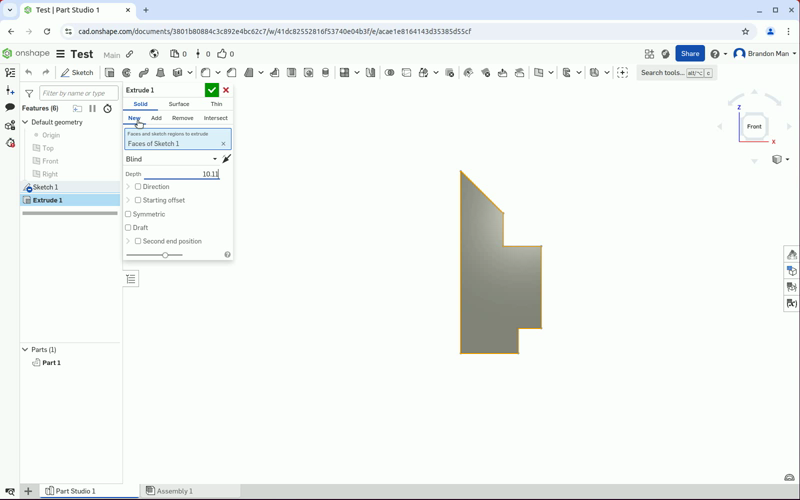
key(enter)
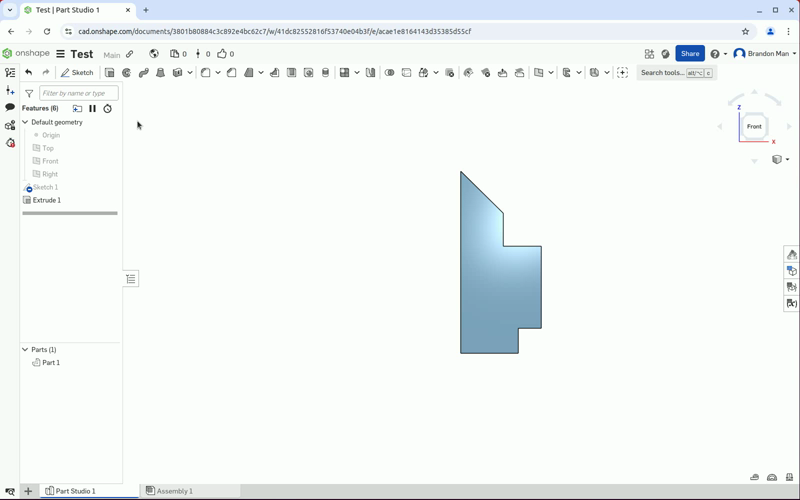
key(shift+h)
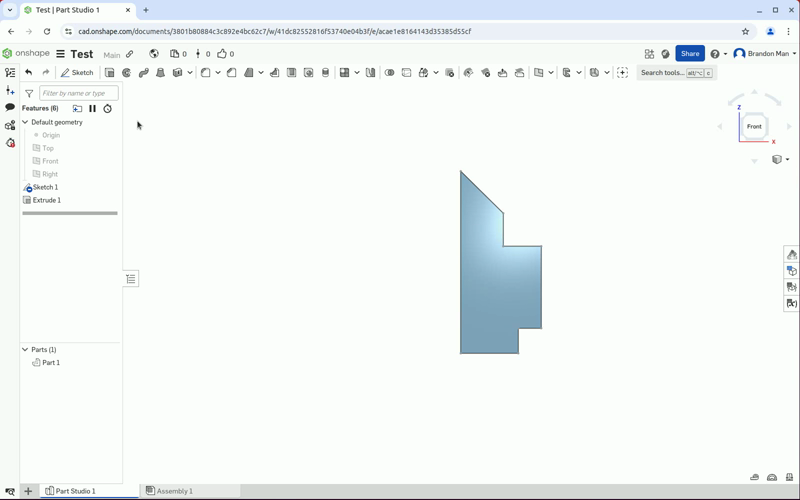
key(shift+h)
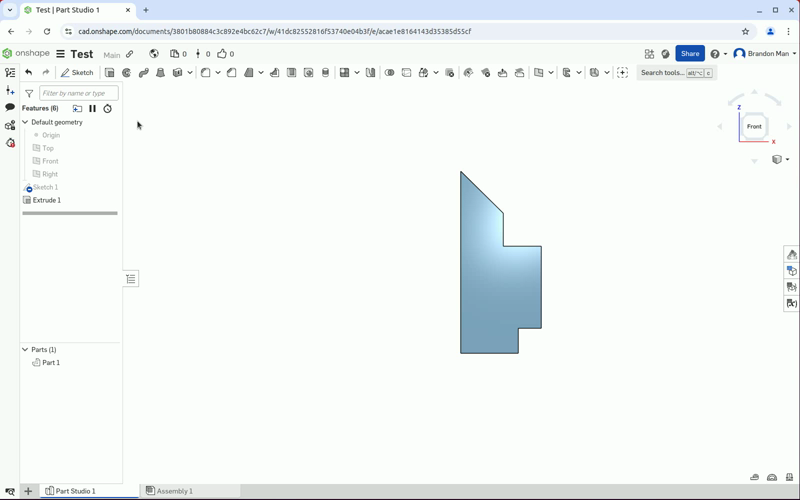
mouse_move(73, 189)
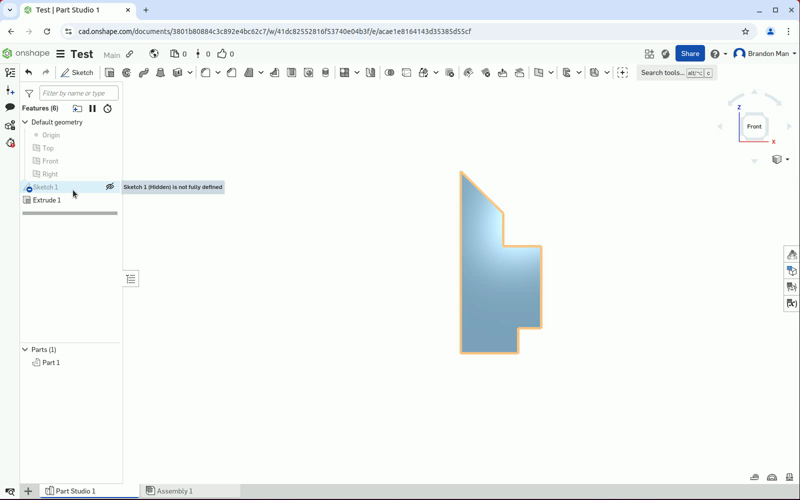
click(73, 189)
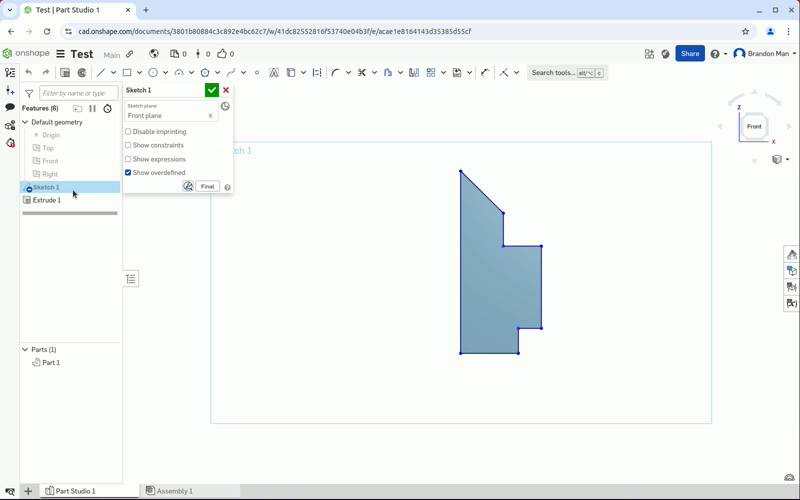
mouse_move(229, 92)
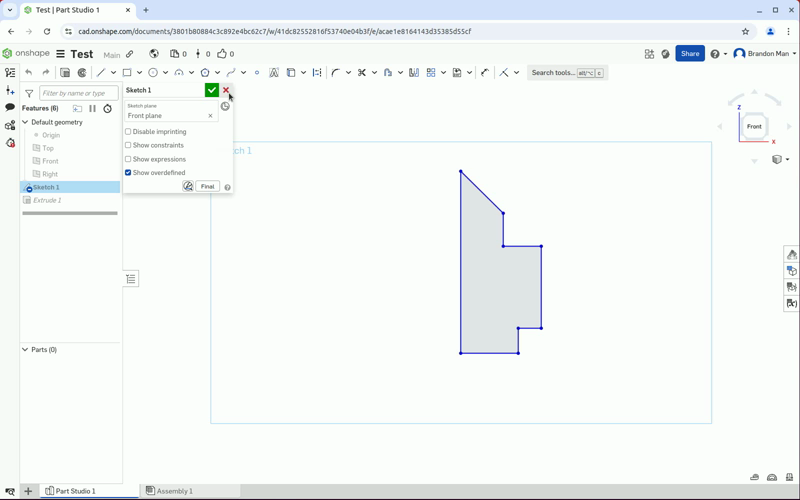
click(229, 92)
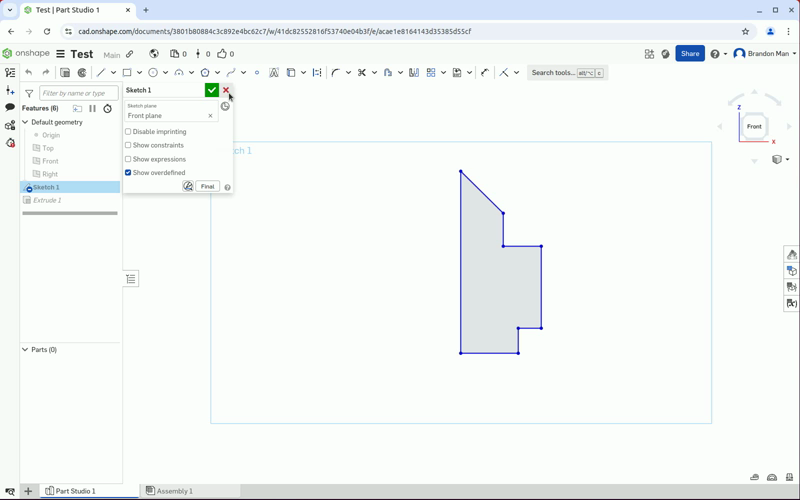
key(shift+s)
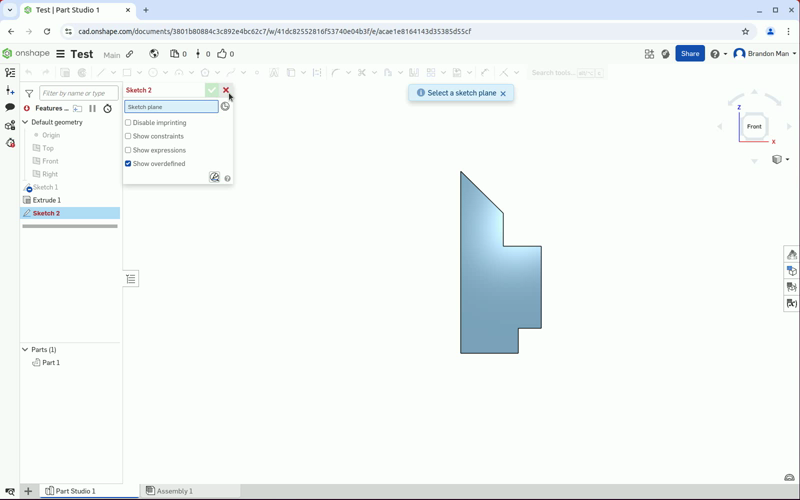
mouse_move(73, 163)
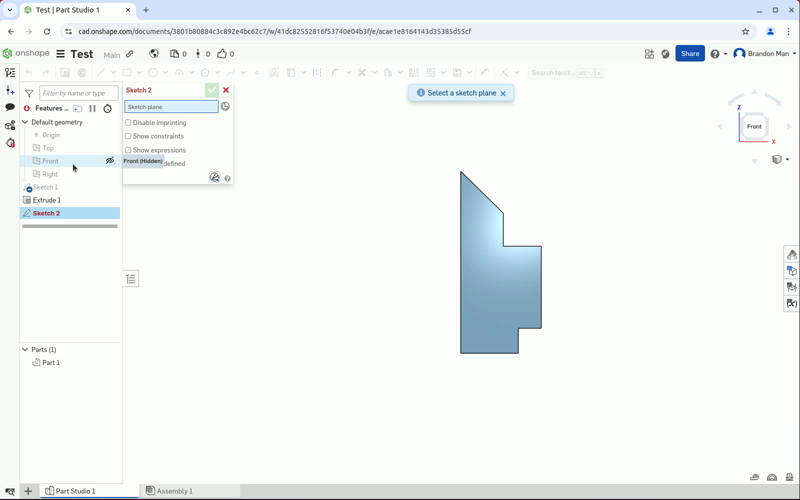
click(73, 163)
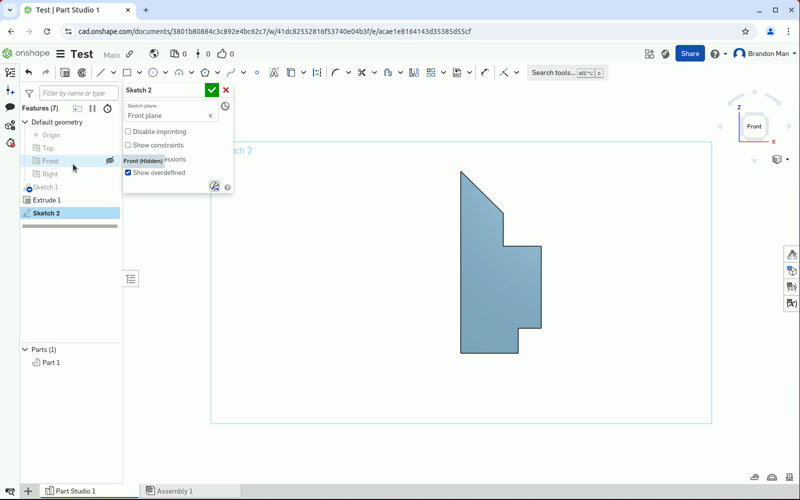
mouse_move(73, 352)
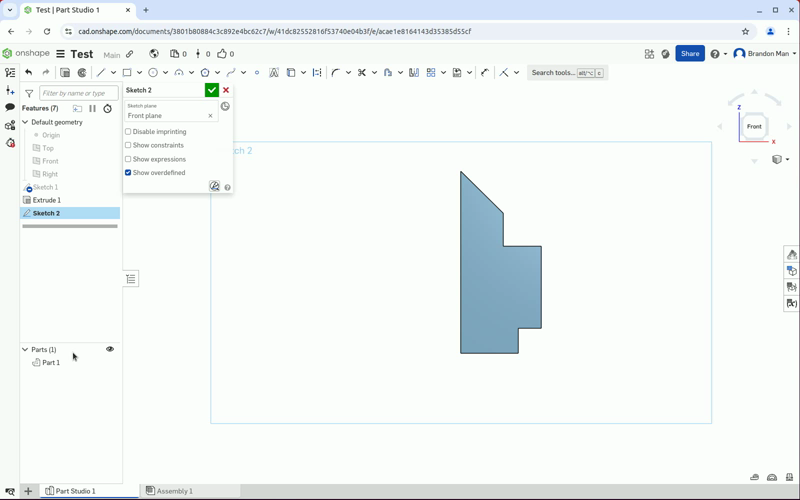
key(y)
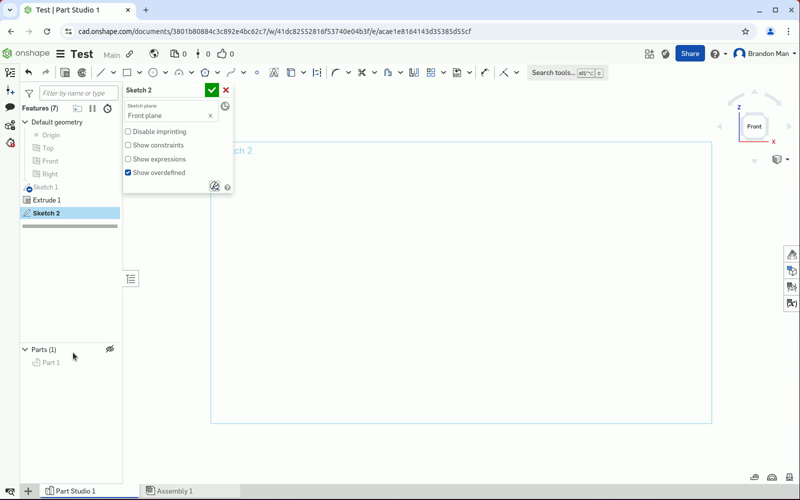
key(l)
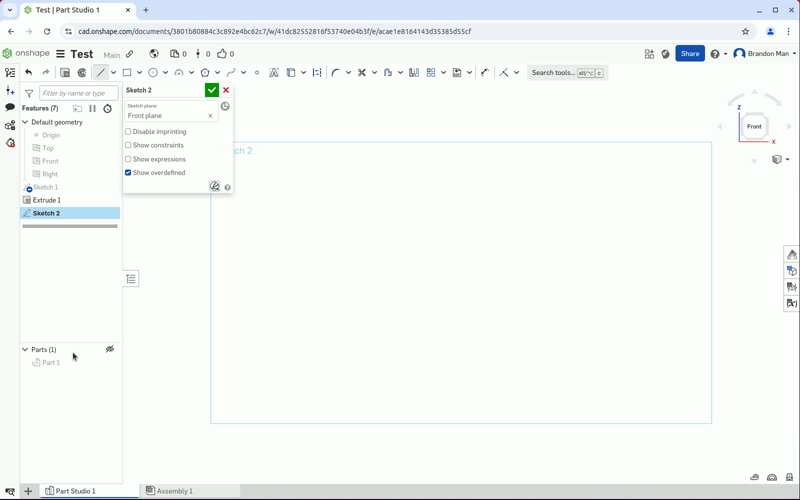
key_down(shift)
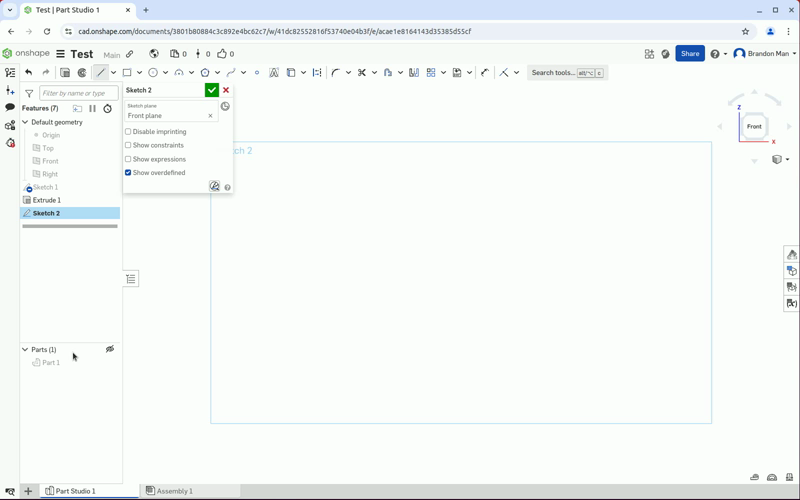
mouse_move(378, 328)
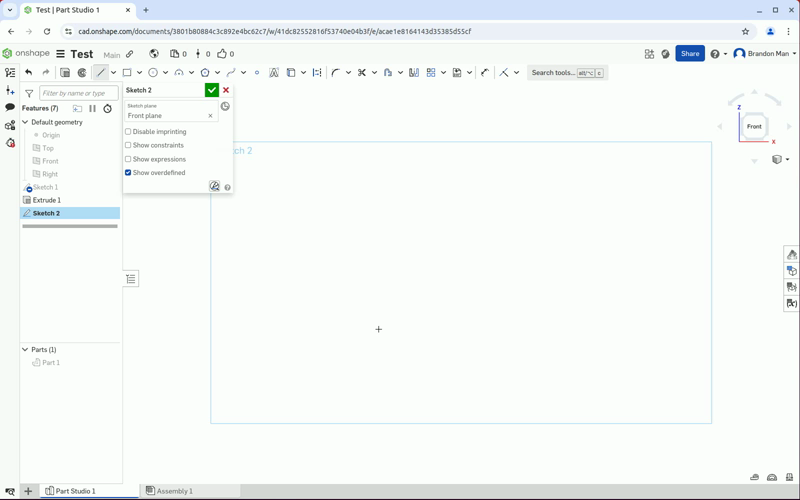
click(378, 328)
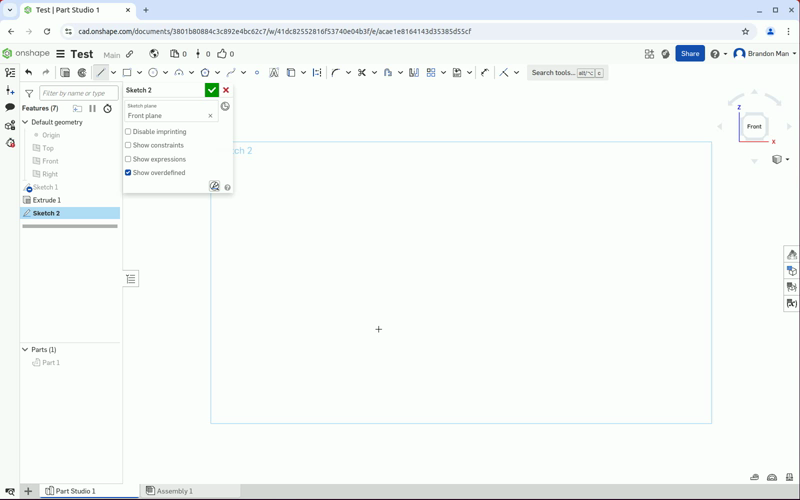
key_up(shift)
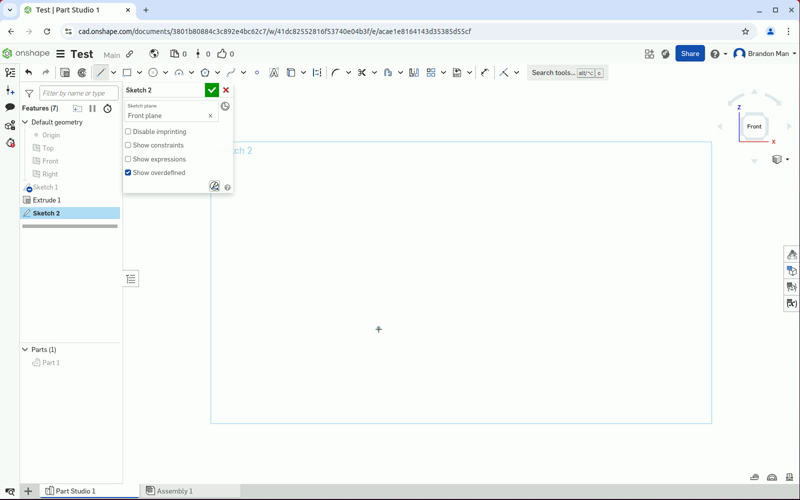
key_down(shift)
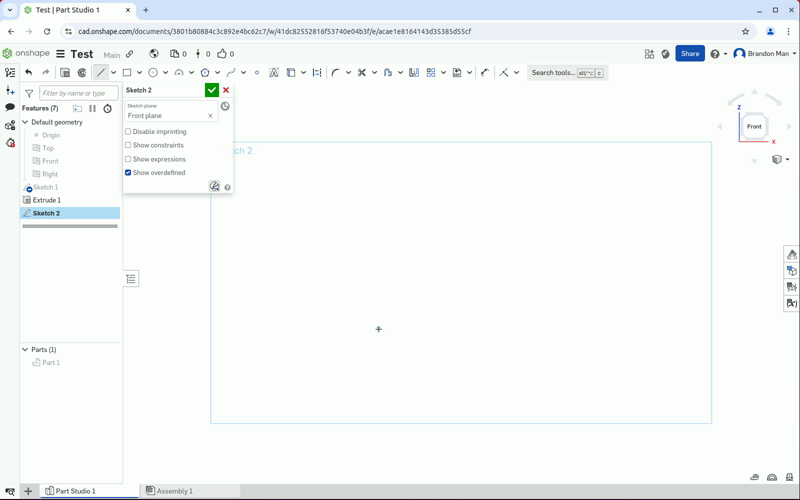
mouse_move(408, 328)
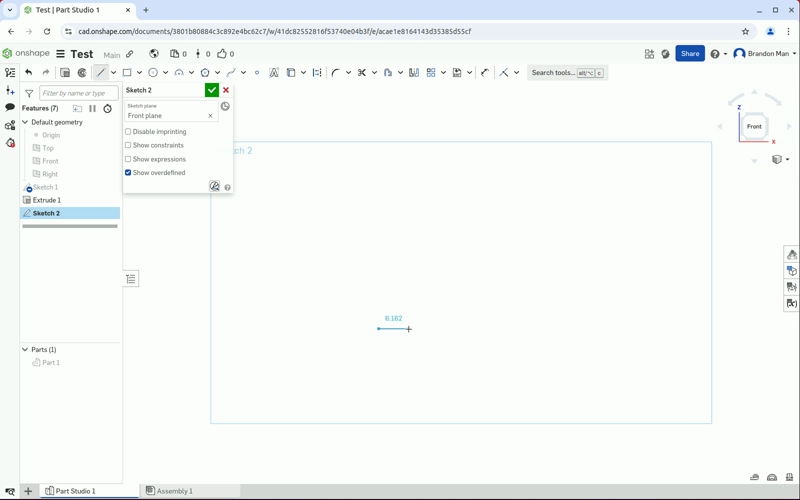
mouse_move(403, 328)
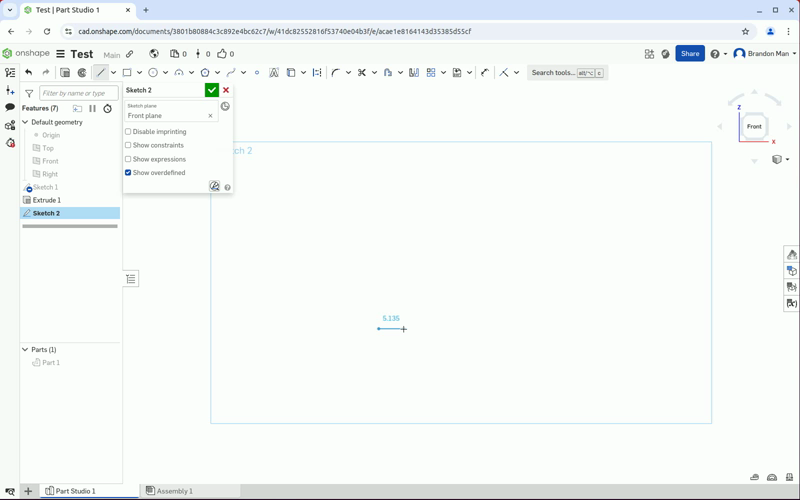
click(403, 328)
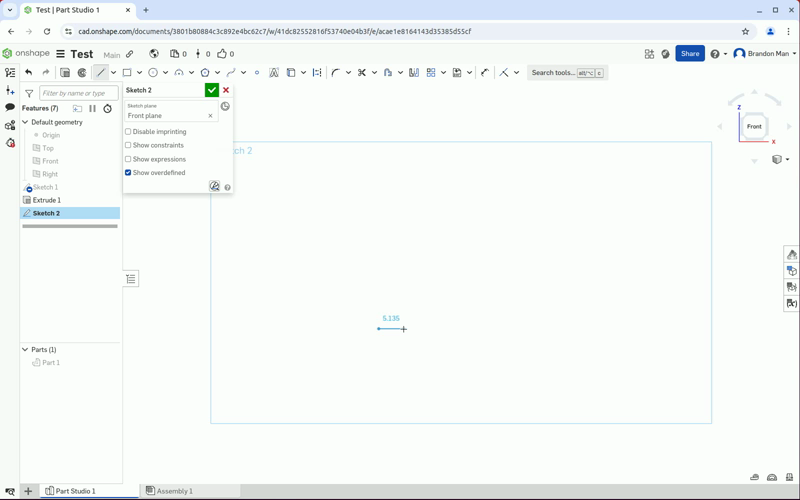
key_up(shift)
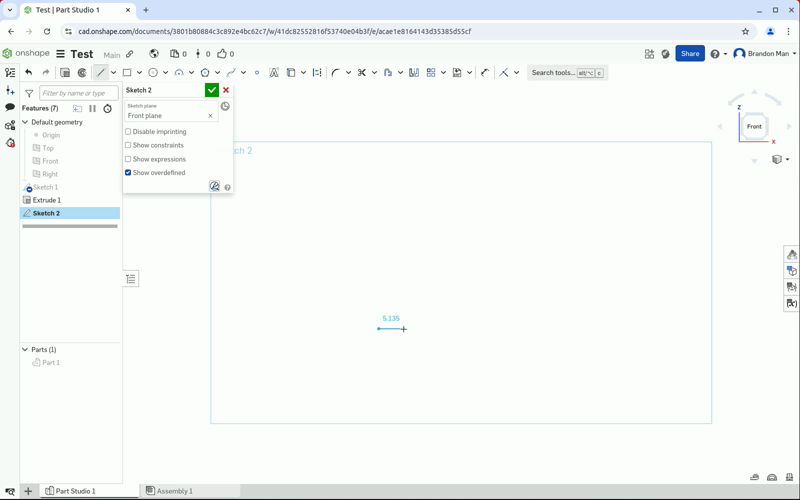
key_down(shift)
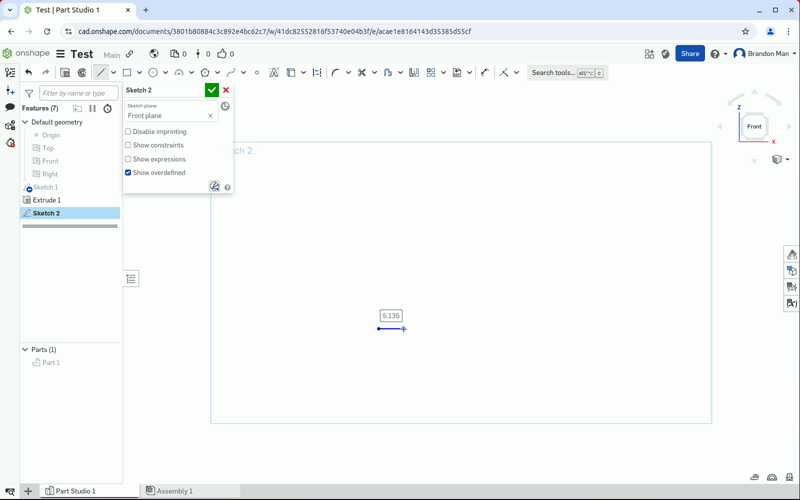
mouse_move(433, 328)
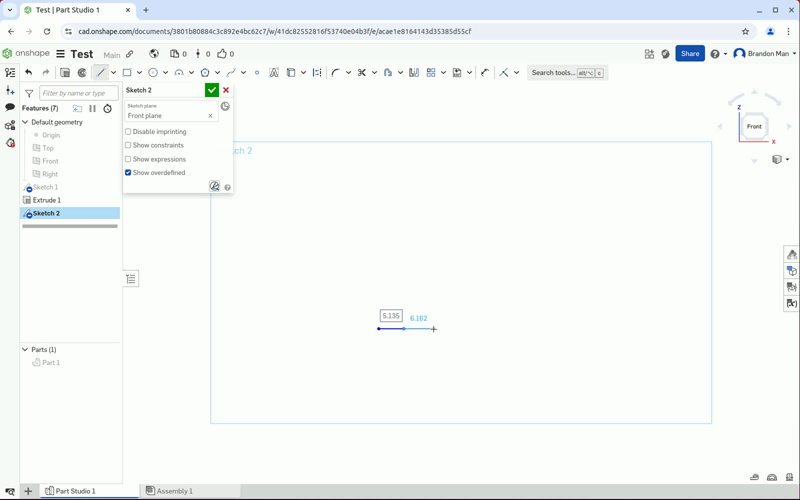
mouse_move(403, 353)
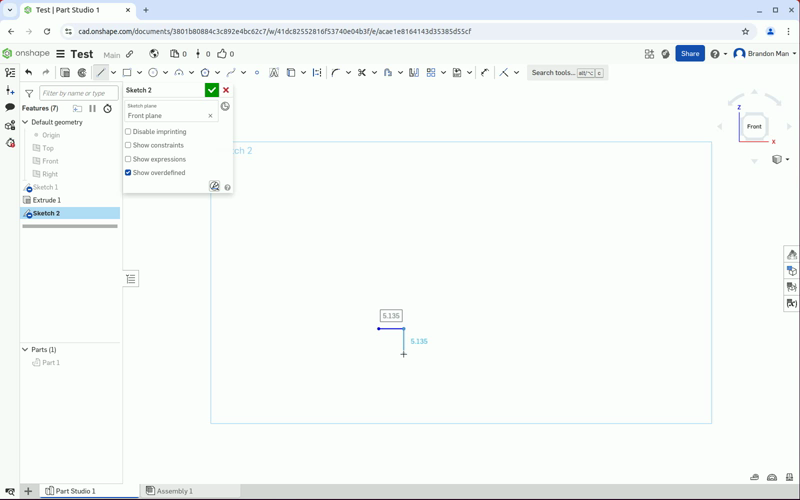
click(403, 353)
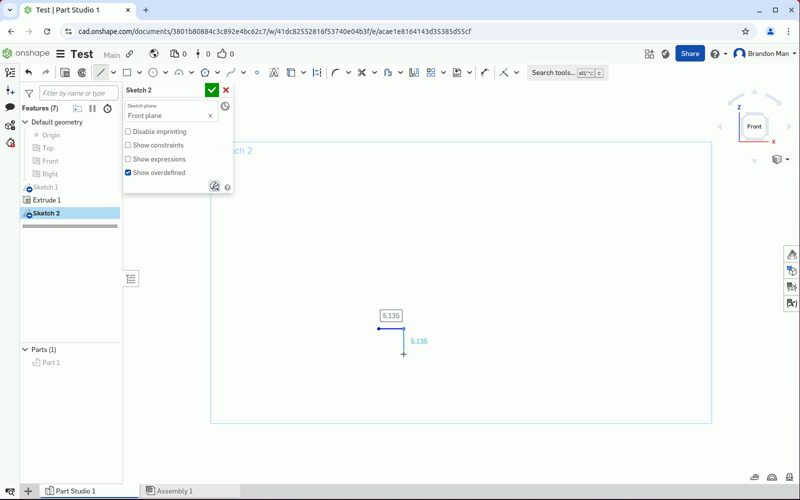
key_up(shift)
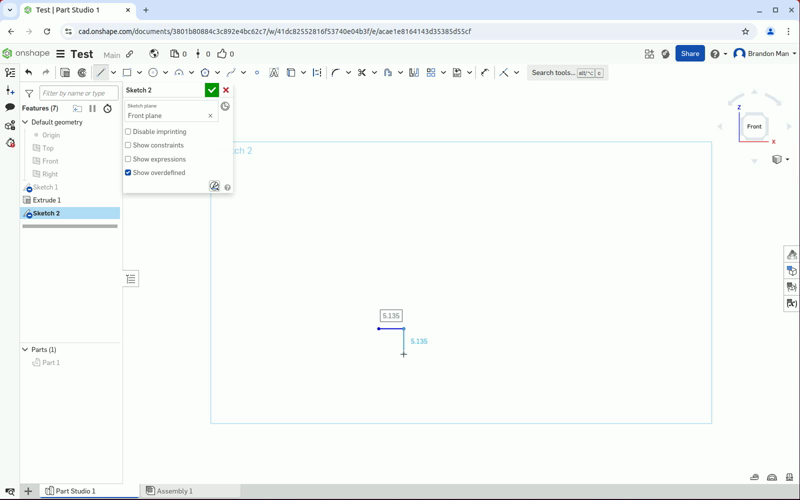
key_down(shift)
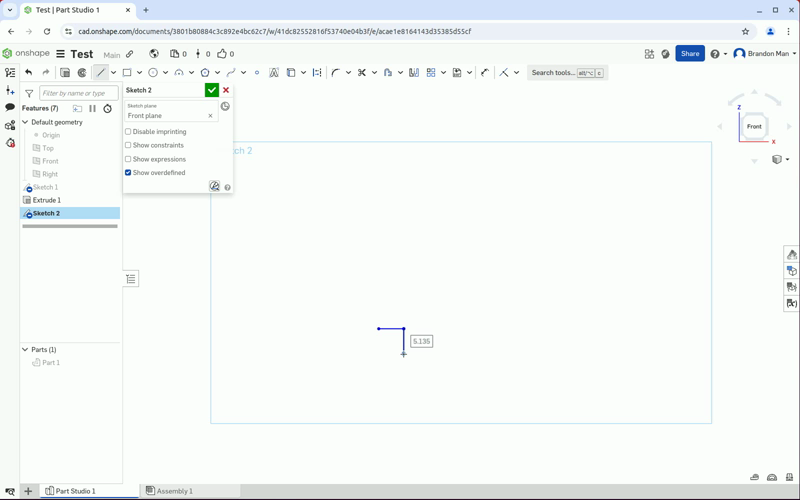
mouse_move(433, 353)
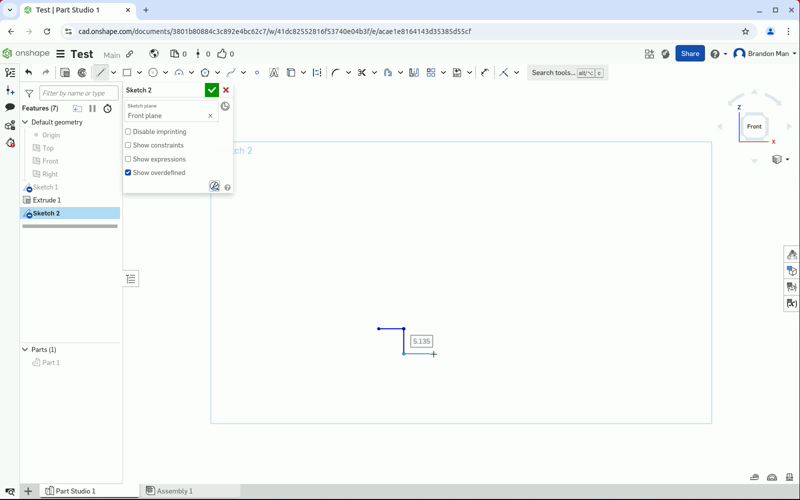
mouse_move(460, 353)
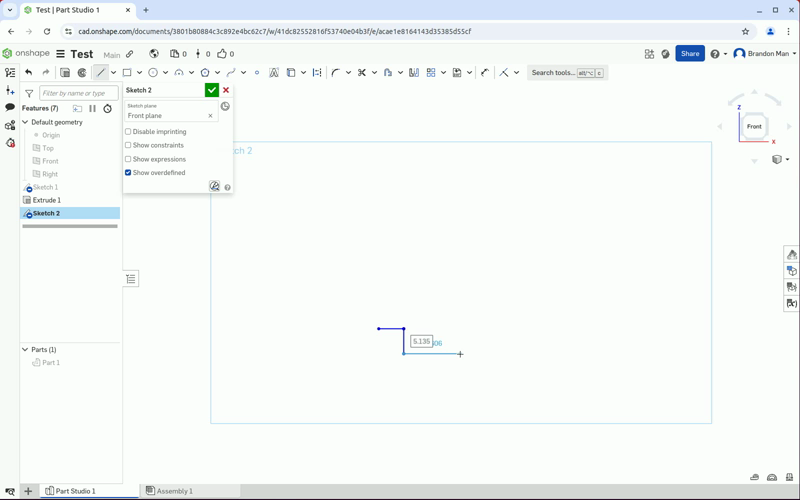
click(460, 353)
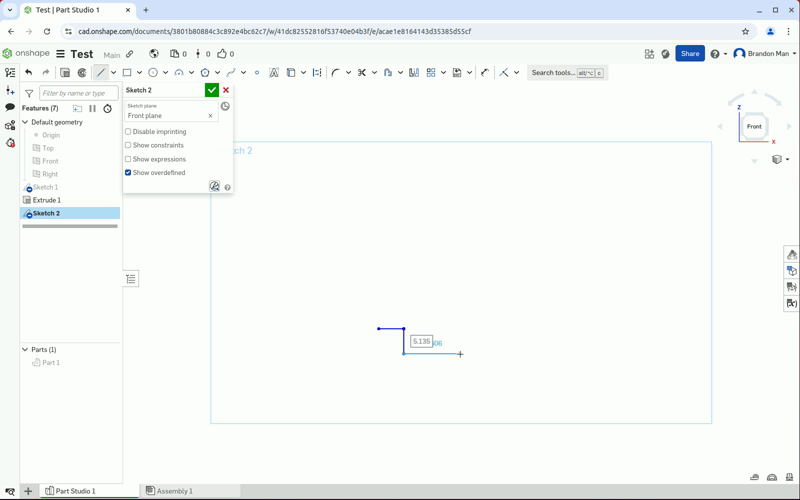
key_up(shift)
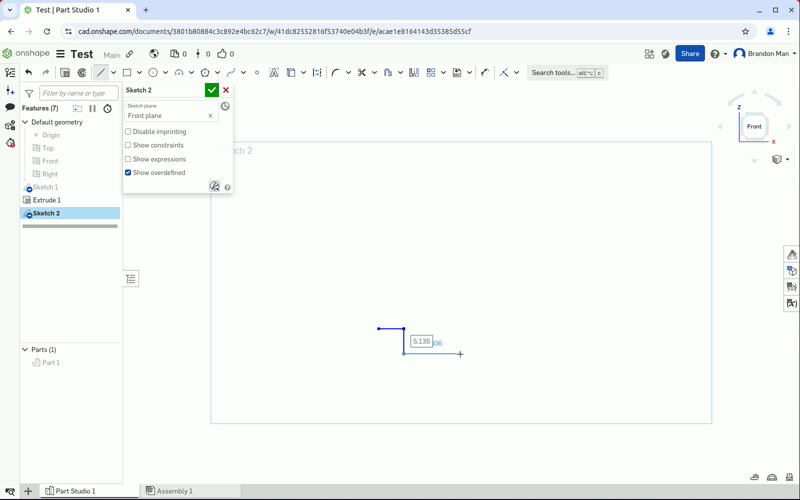
key_down(shift)
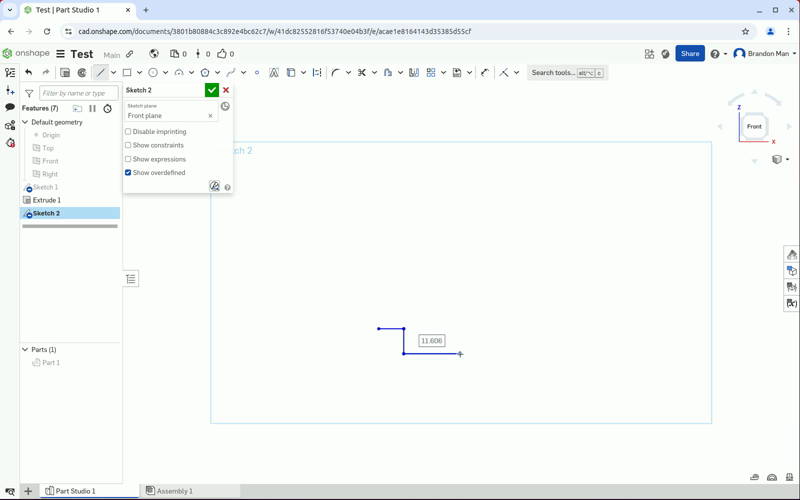
mouse_move(460, 170)
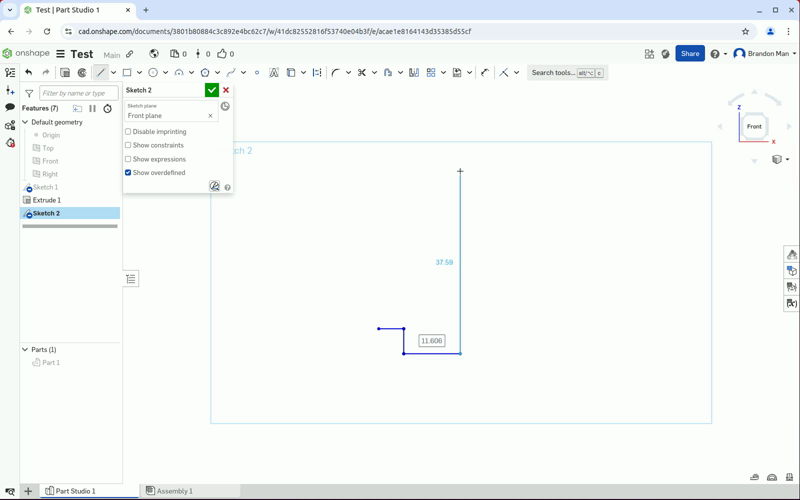
click(460, 170)
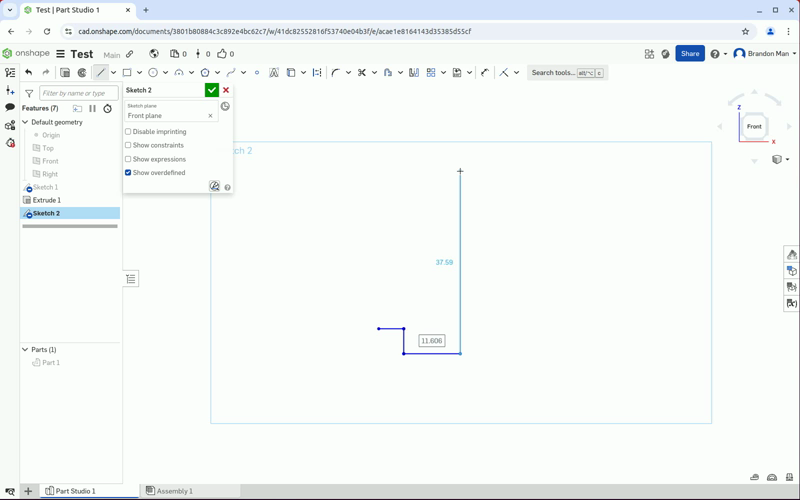
key_up(shift)
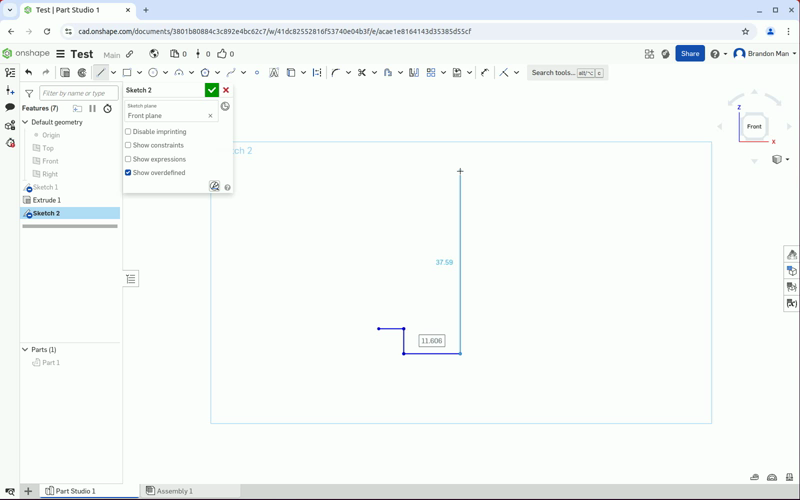
key_down(shift)
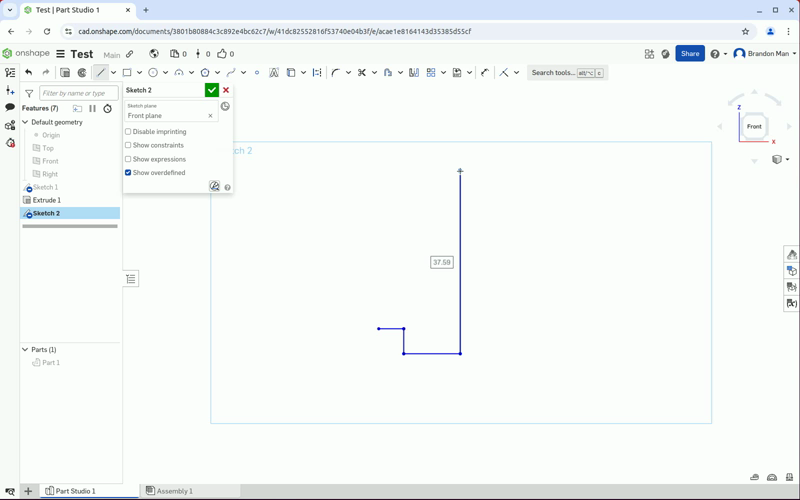
mouse_move(418, 214)
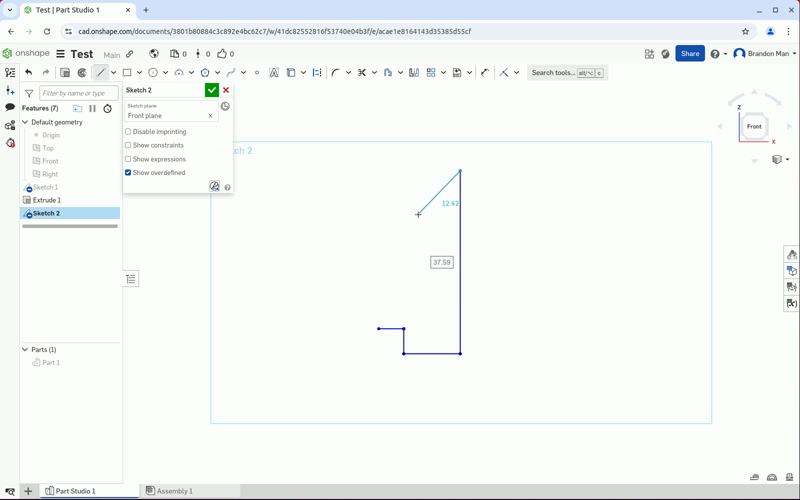
click(418, 214)
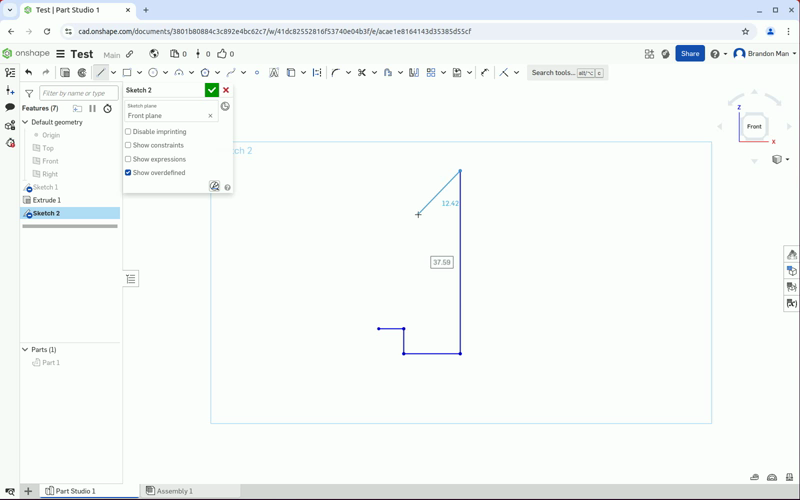
key_up(shift)
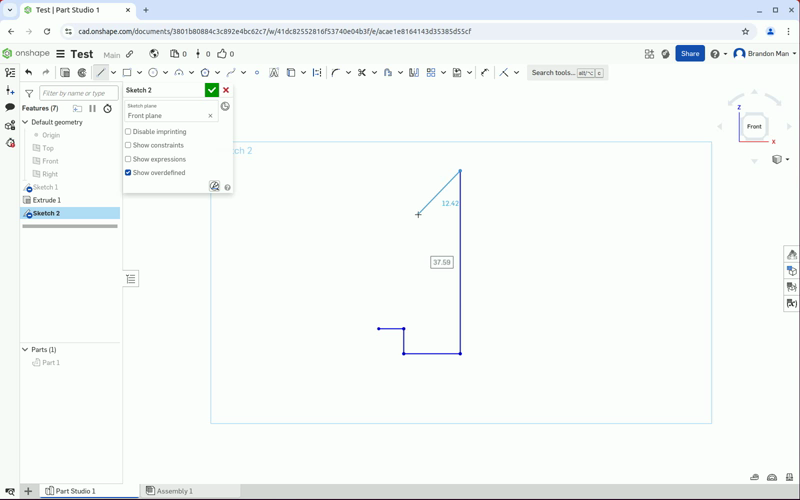
key_down(shift)
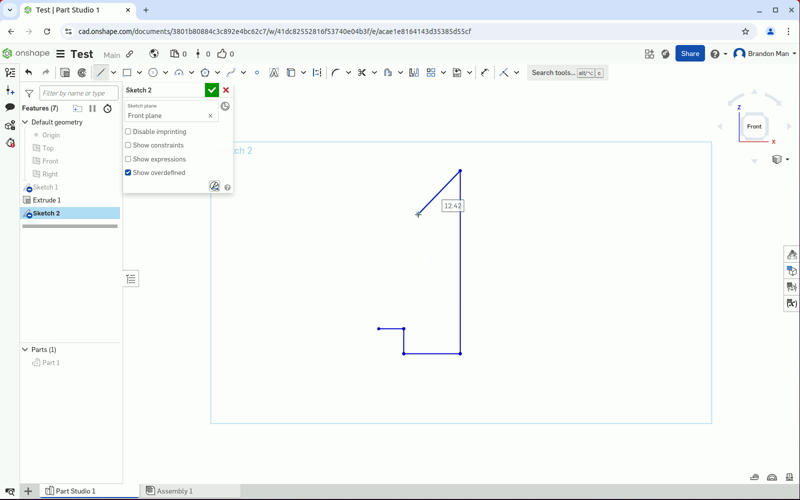
mouse_move(448, 214)
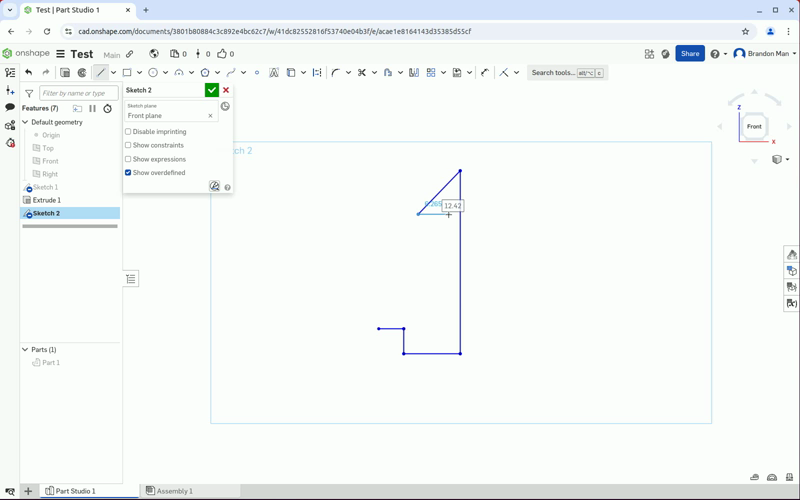
mouse_move(418, 245)
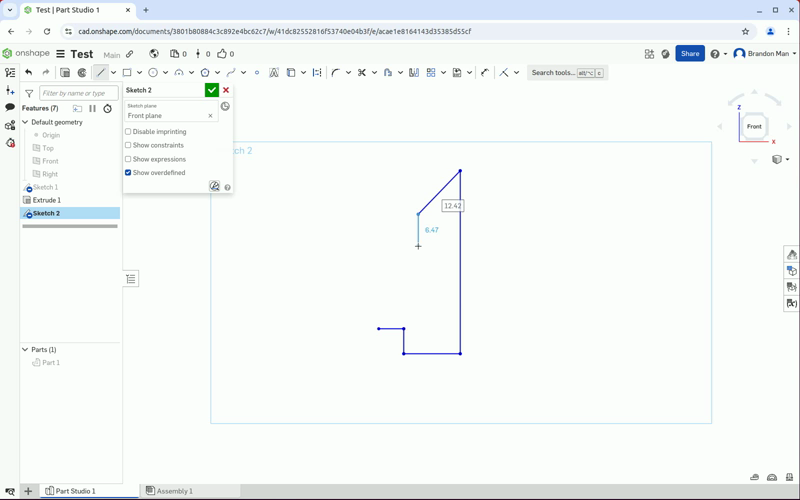
click(418, 245)
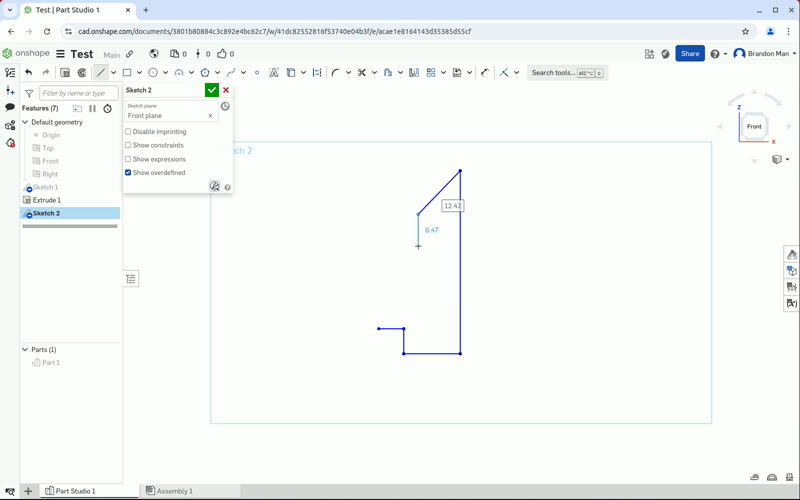
key_up(shift)
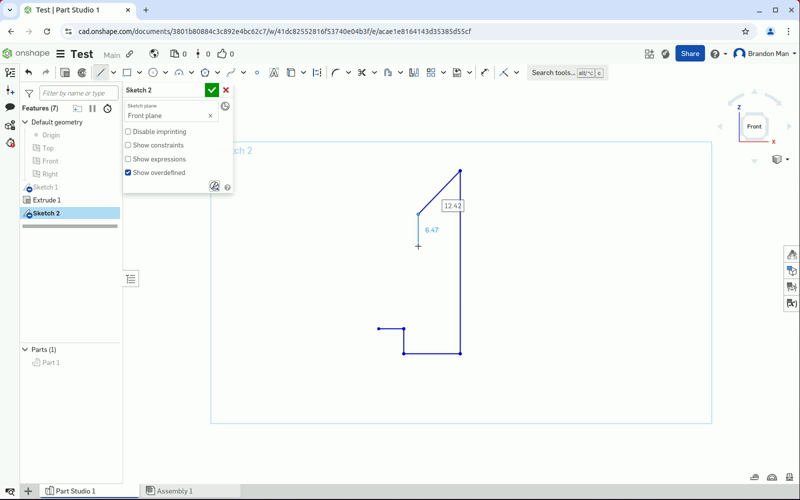
key_down(shift)
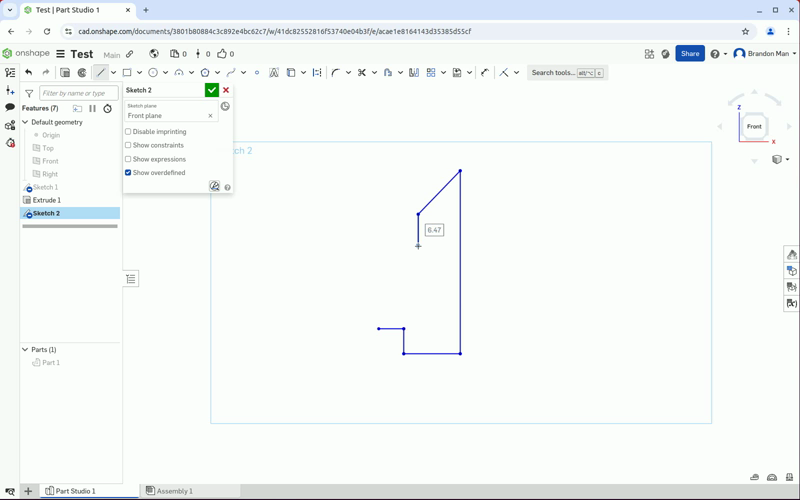
mouse_move(448, 245)
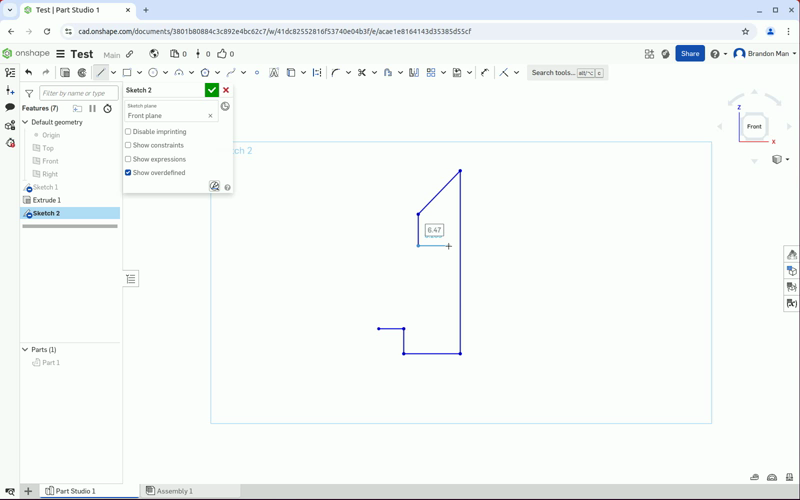
mouse_move(378, 245)
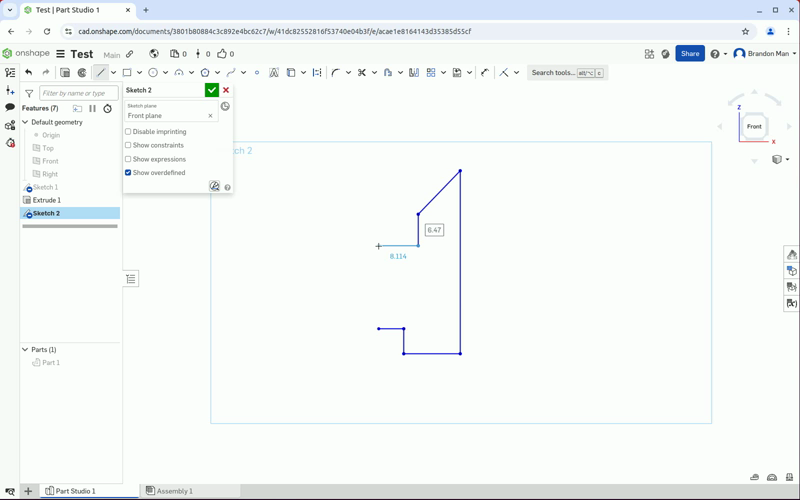
click(378, 245)
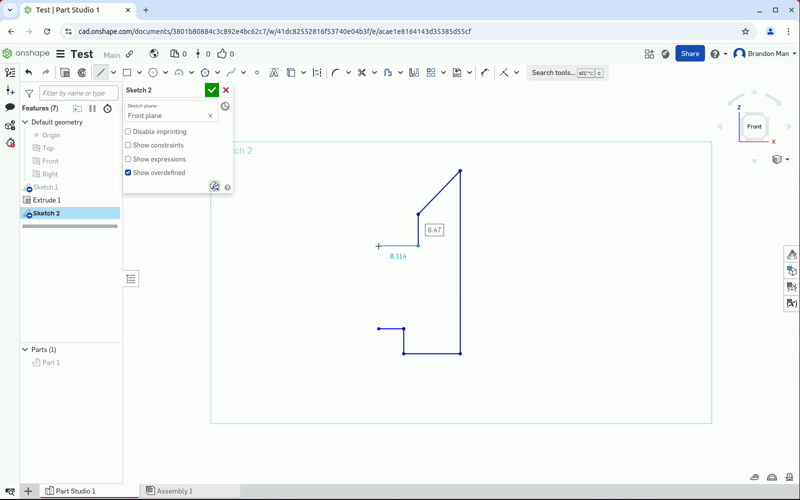
key_up(shift)
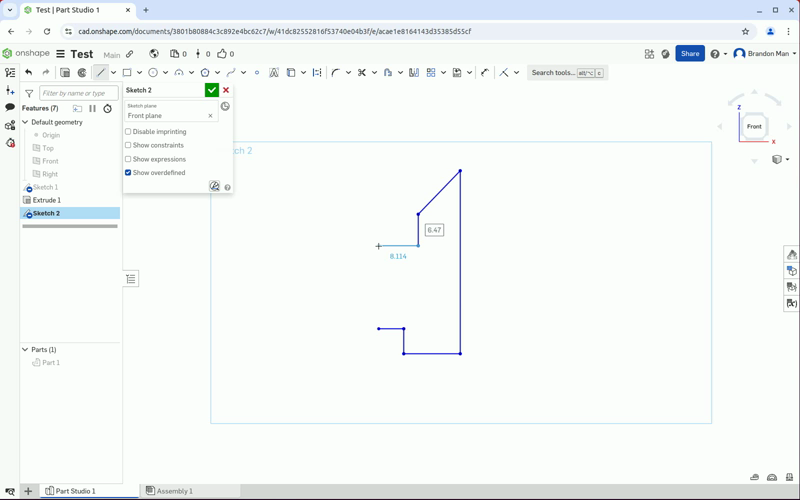
key_down(shift)
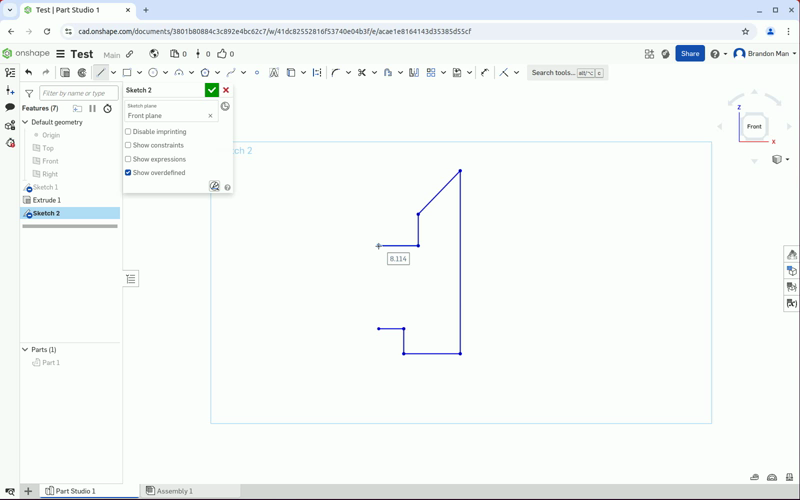
mouse_move(378, 328)
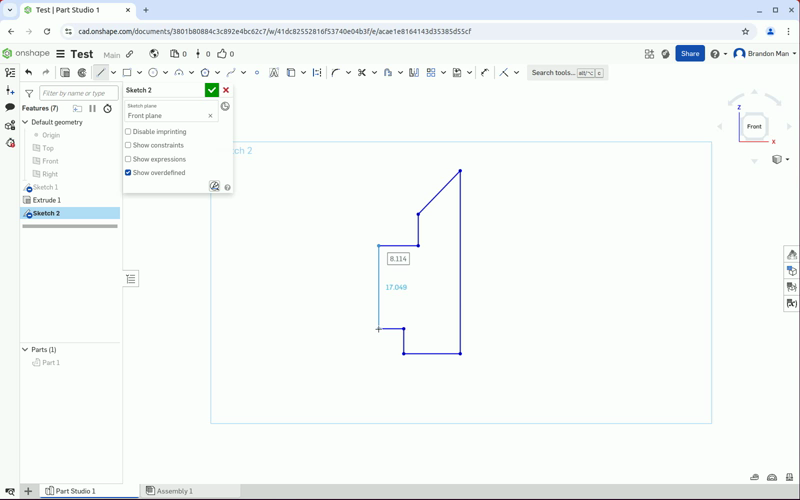
key_up(shift)
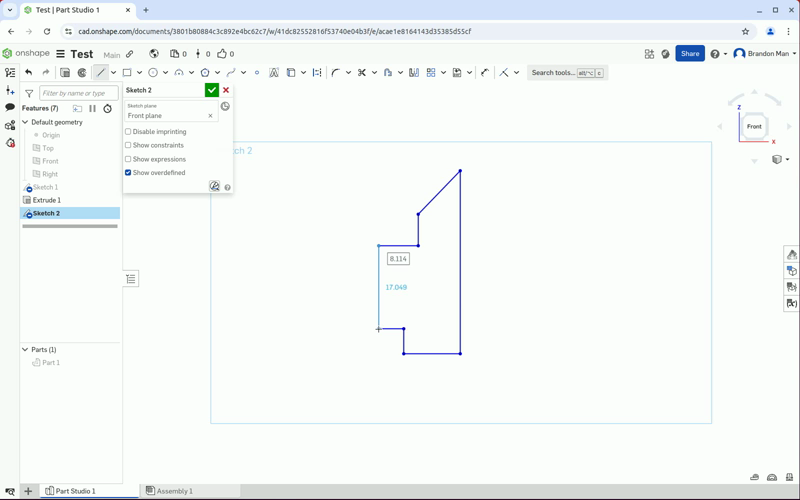
click(378, 328)
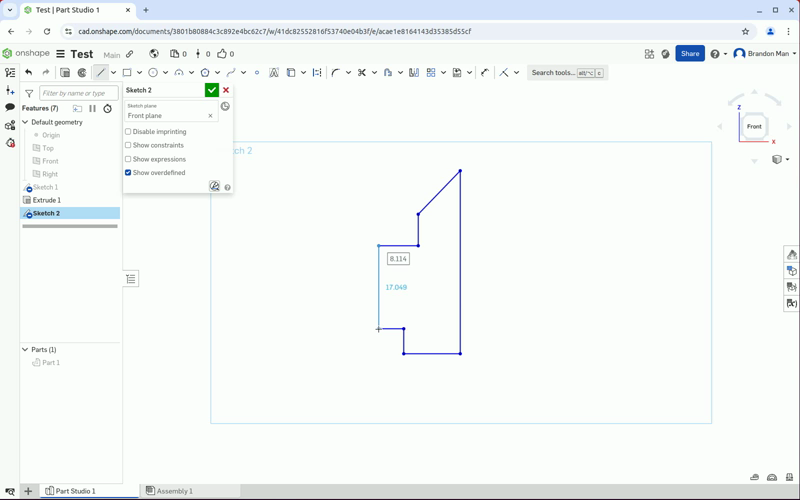
key(esc)
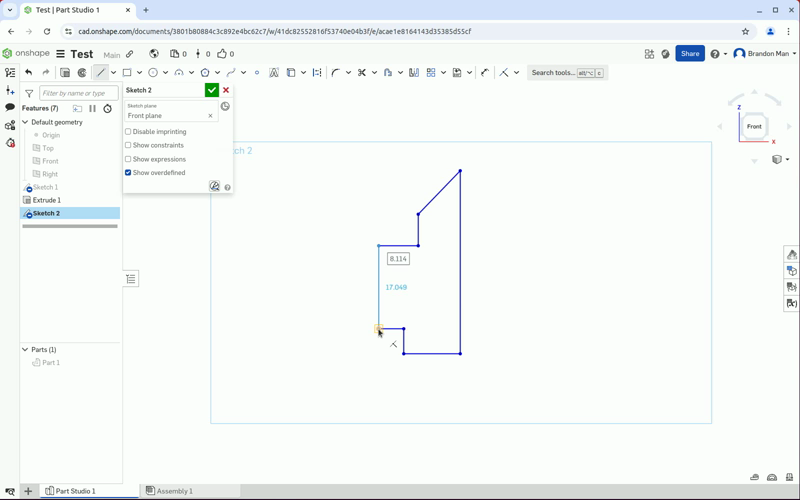
mouse_move(424, 303)
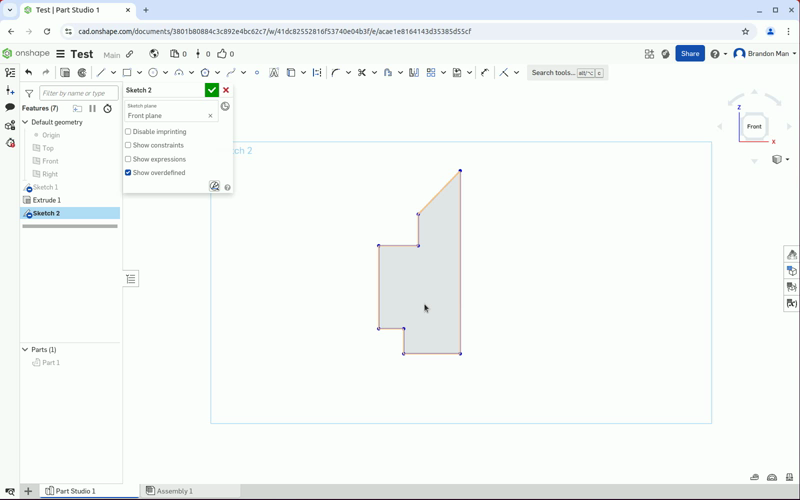
click(424, 303)
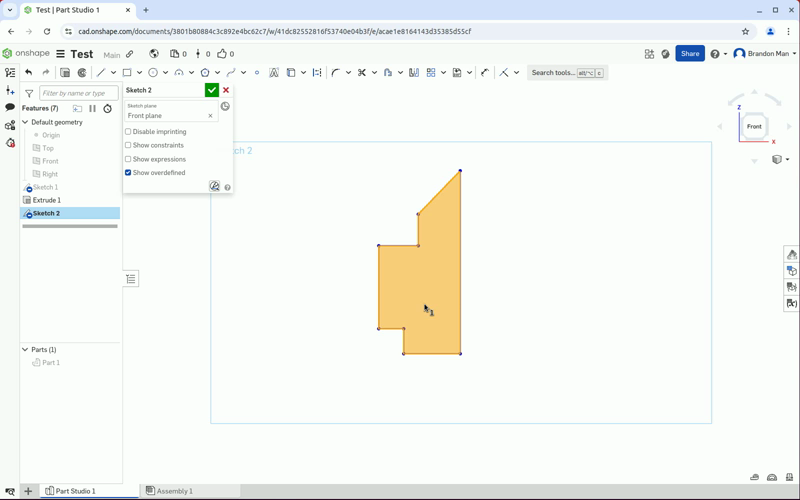
mouse_move(73, 352)
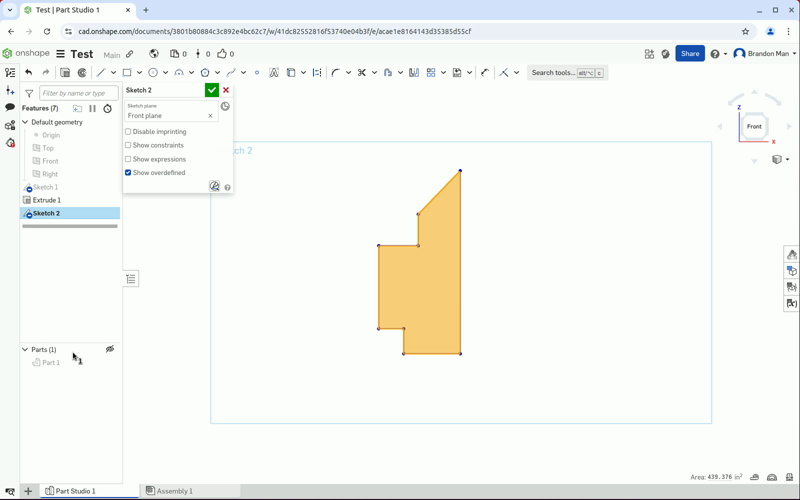
key(shift+y)
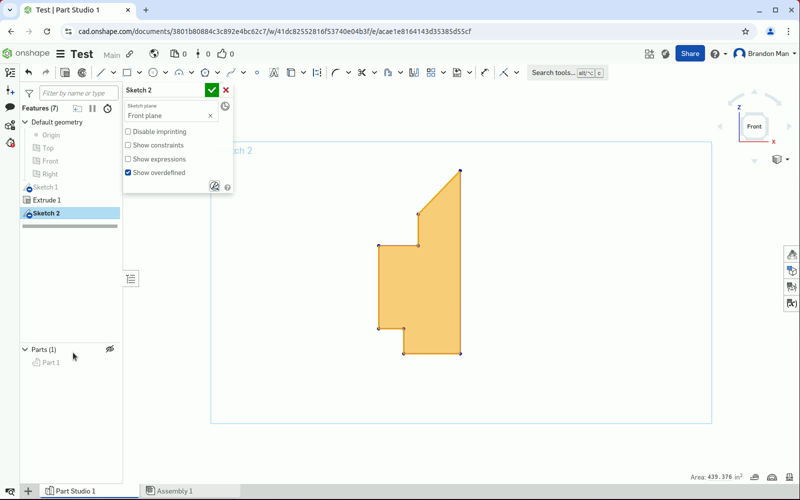
key(shift+e)
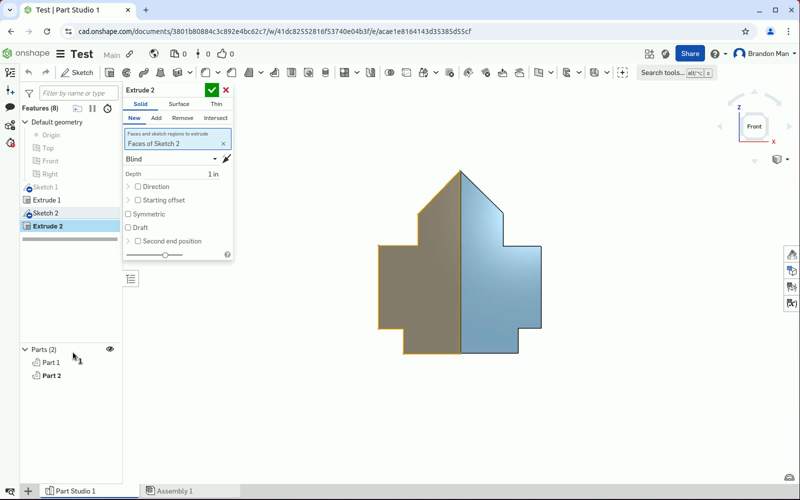
mouse_move(143, 106)
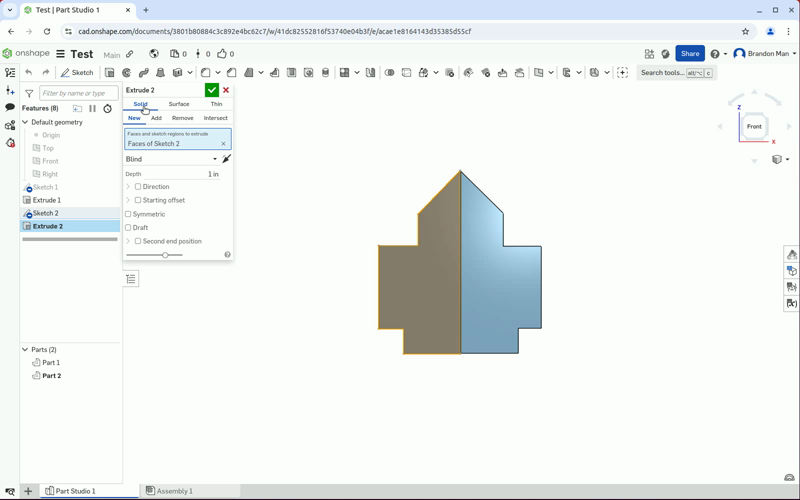
click(143, 106)
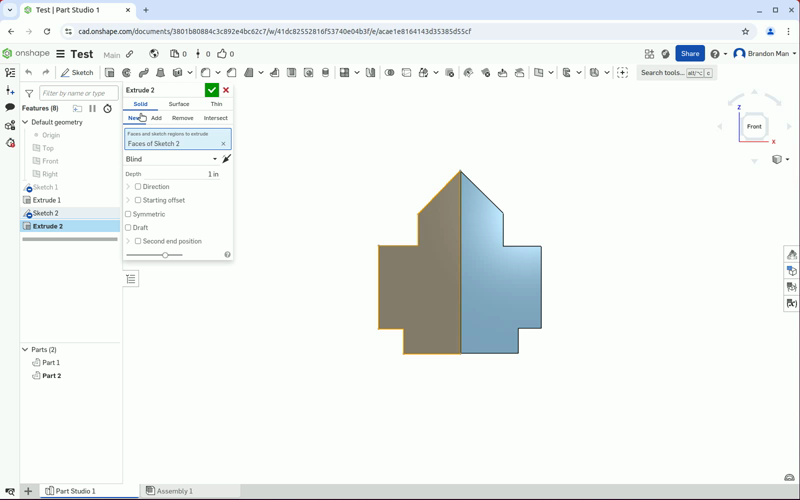
mouse_move(137, 120)
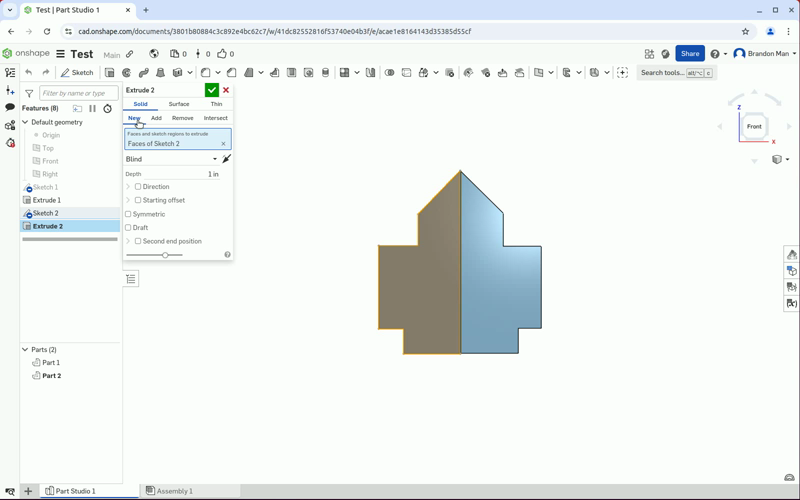
click(137, 120)
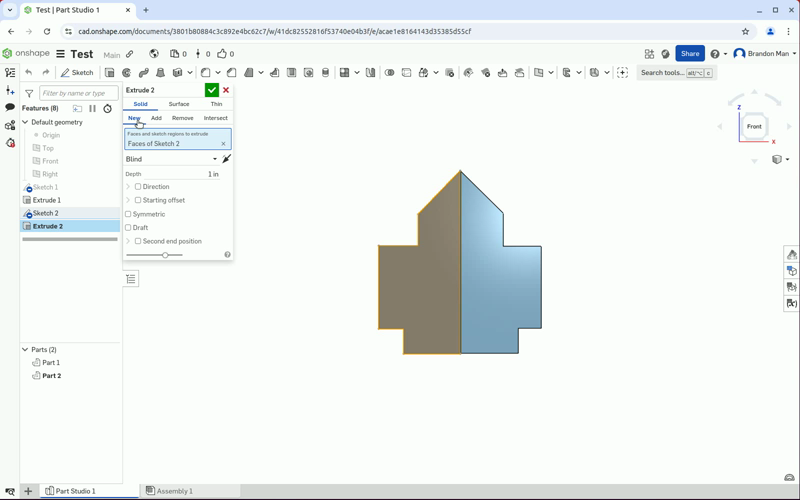
key(tab, 4)
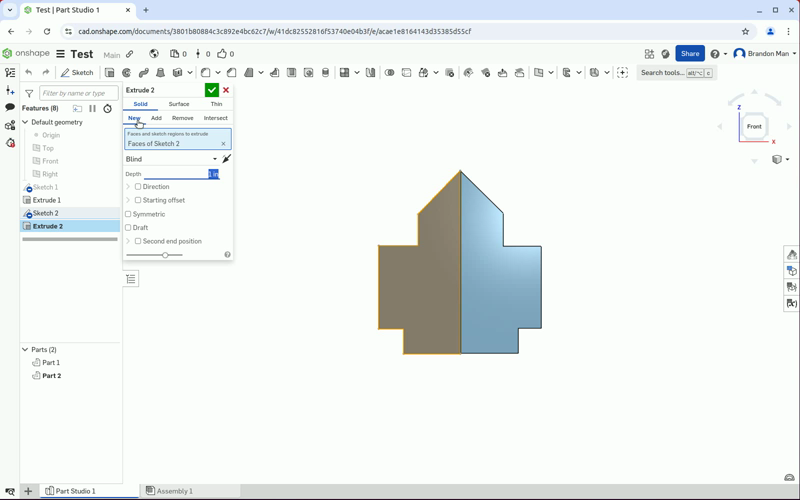
text(10.11)
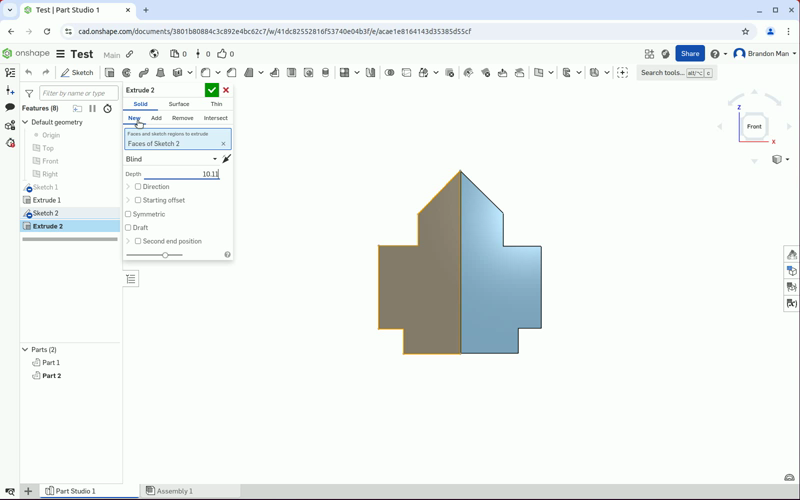
key(enter)
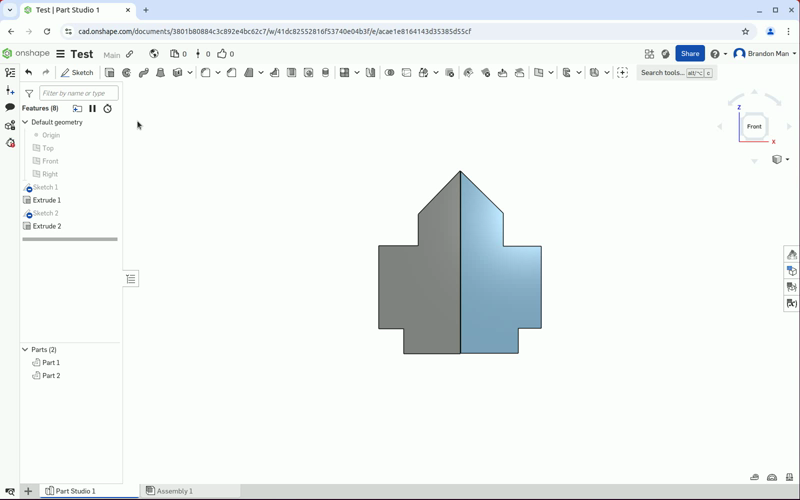
key(shift+h)
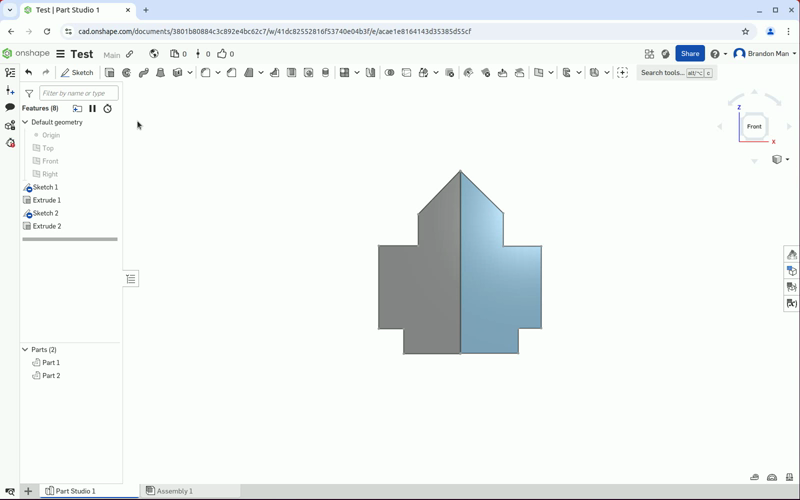
key(shift+h)
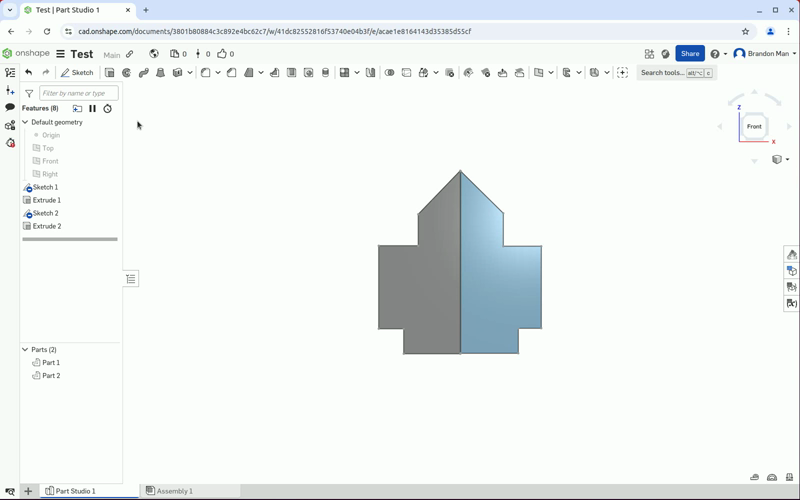
key(shift+7)
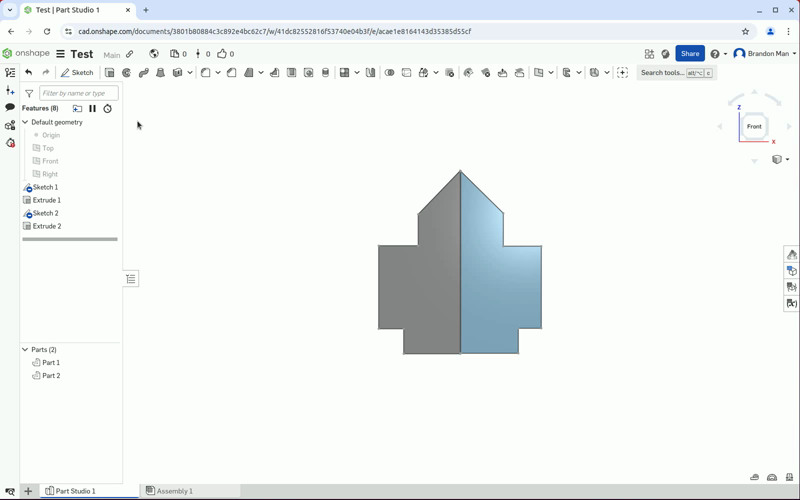
key(left, 2)
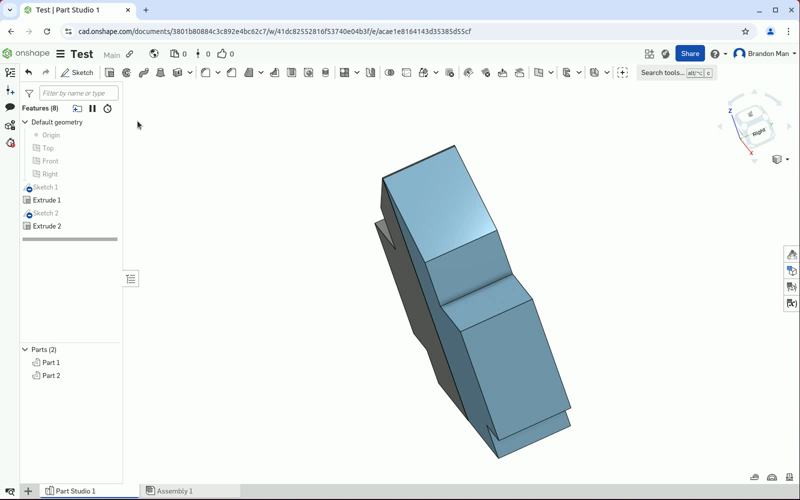
key(down, 2)
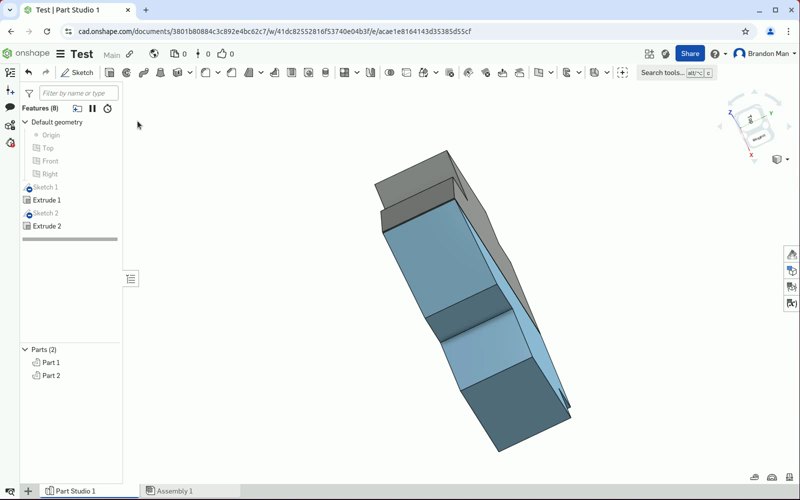
key(up, 2)
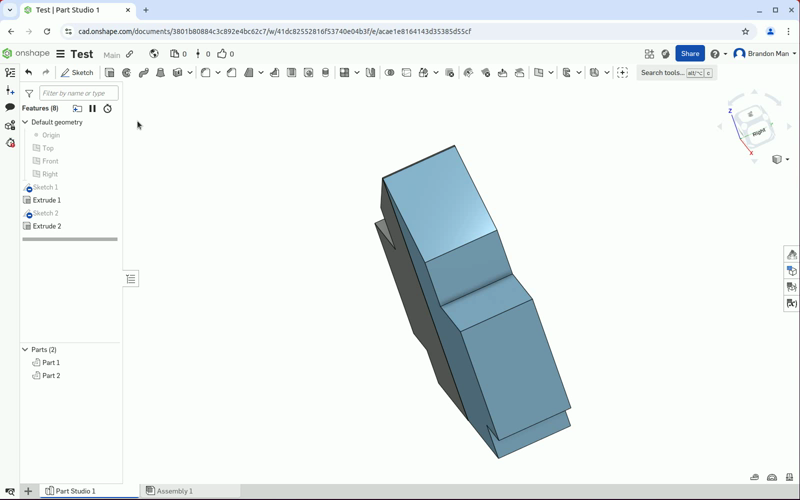
key(right, 2)
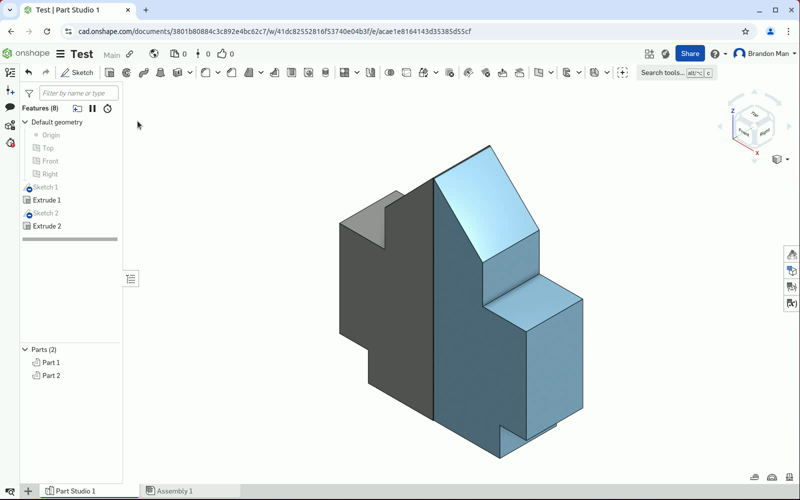
mouse_move(73, 189)
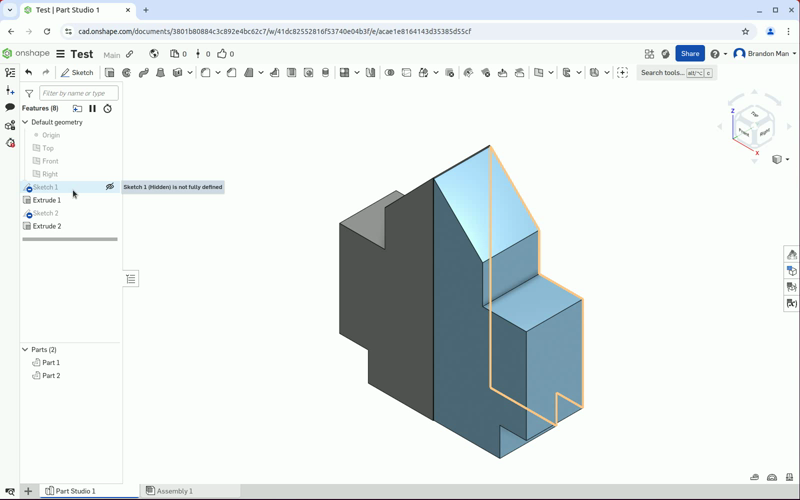
click(73, 189)